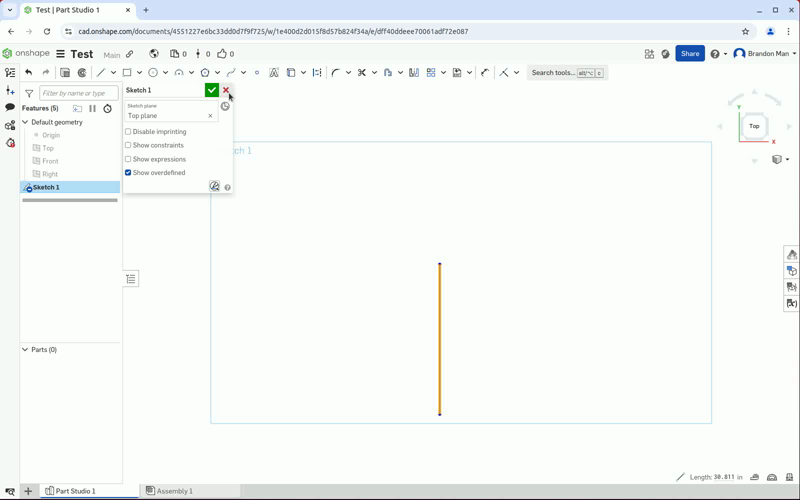
key(shift+h)
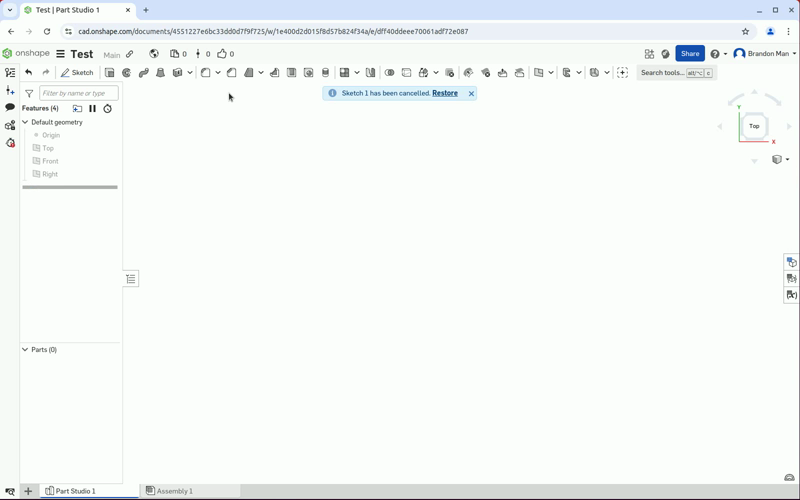
mouse_move(73, 352)
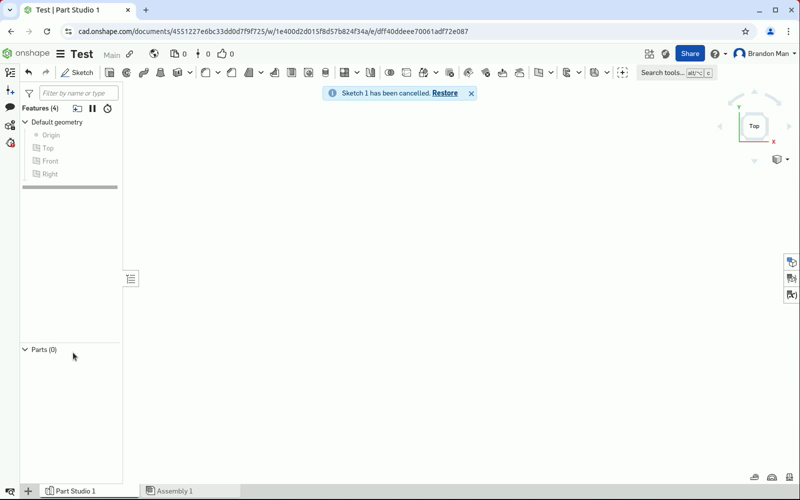
key(y)
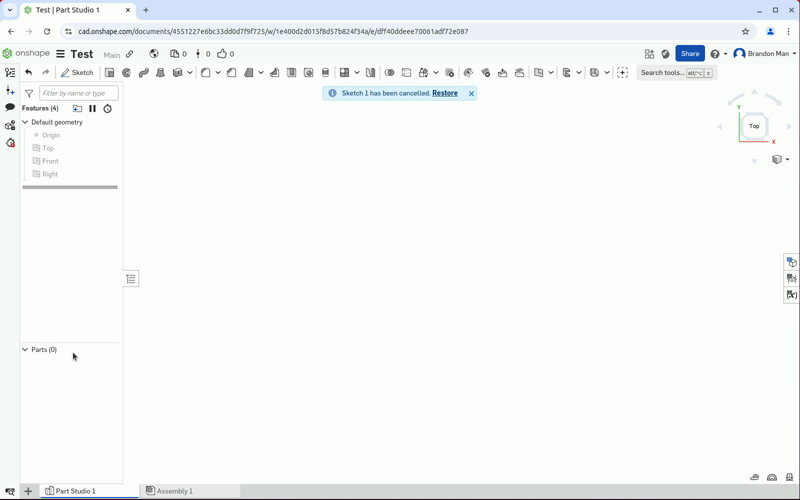
key(shift+p)
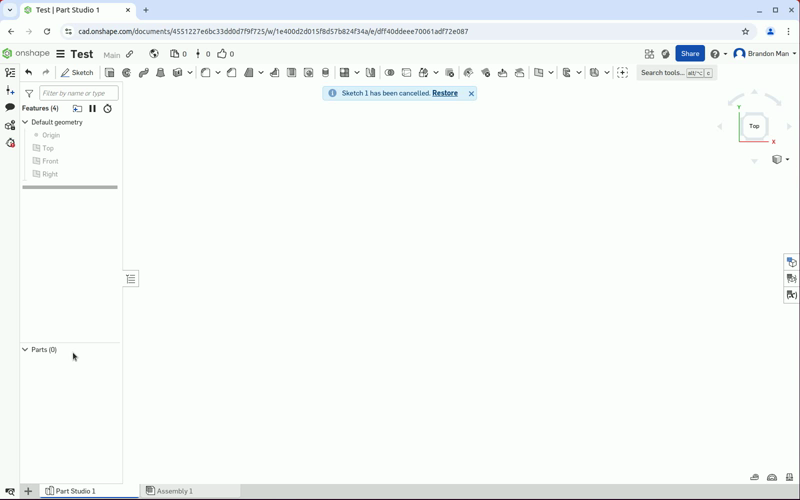
key(space)
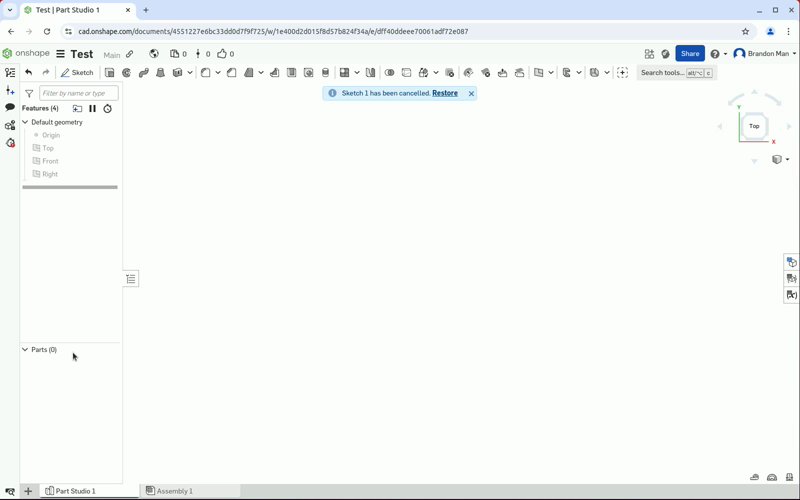
key_down(shift)
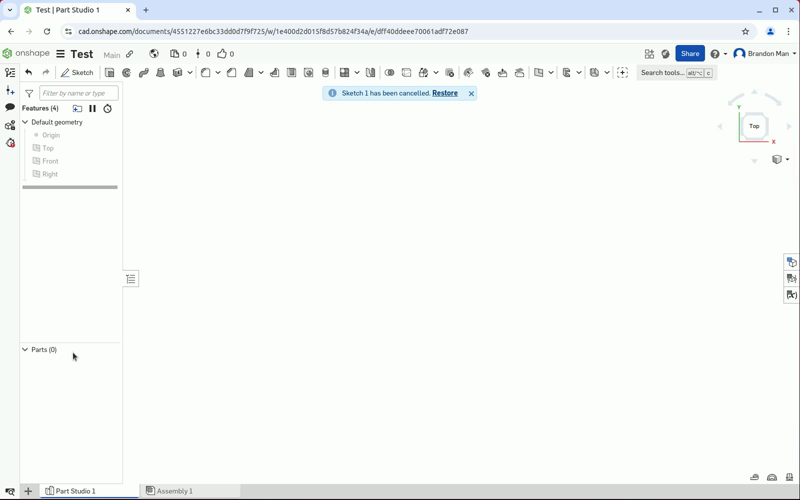
key(up)
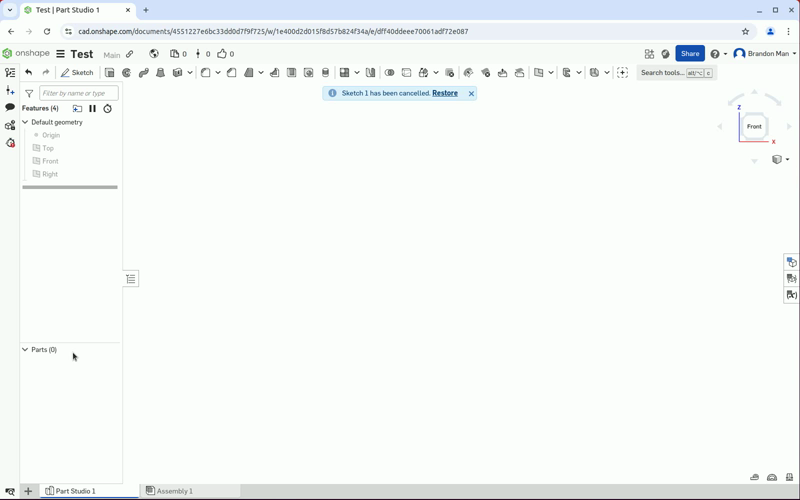
key_up(shift)
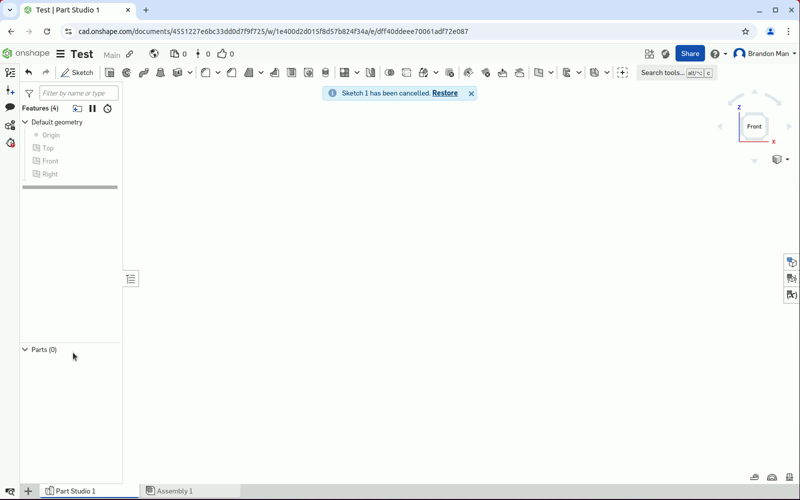
mouse_move(73, 352)
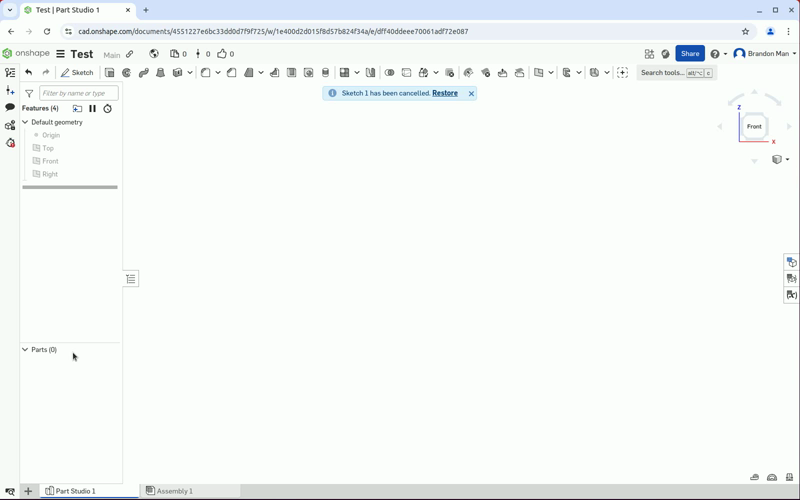
key(shift+y)
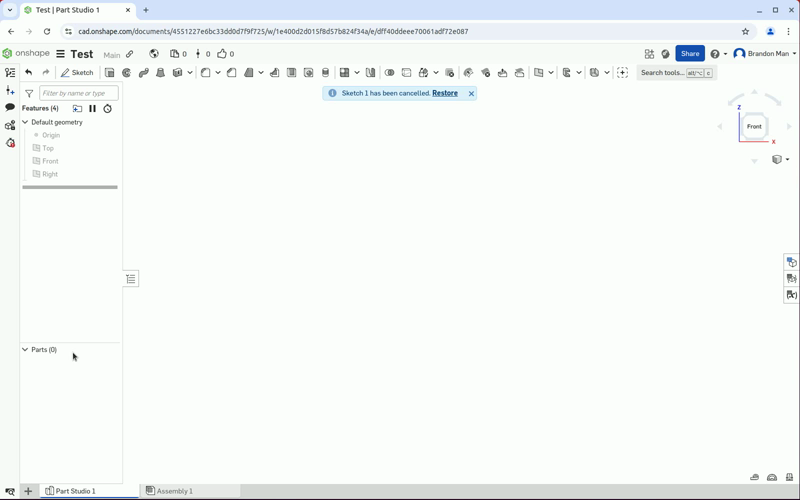
key(shift+s)
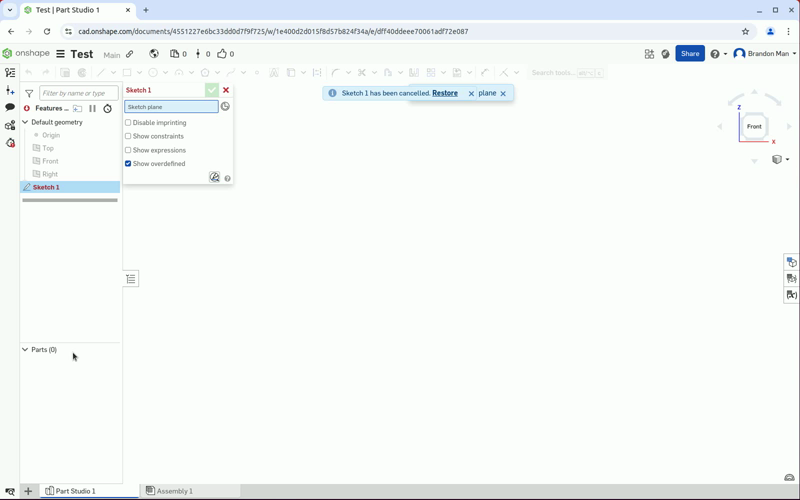
mouse_move(73, 163)
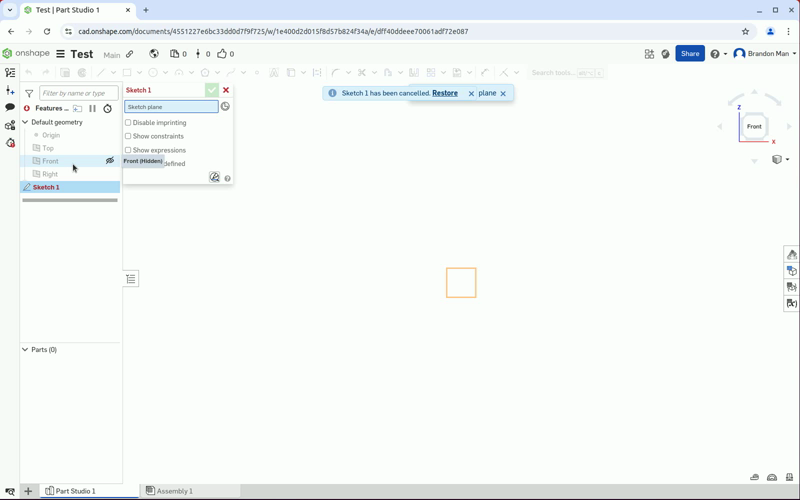
click(73, 163)
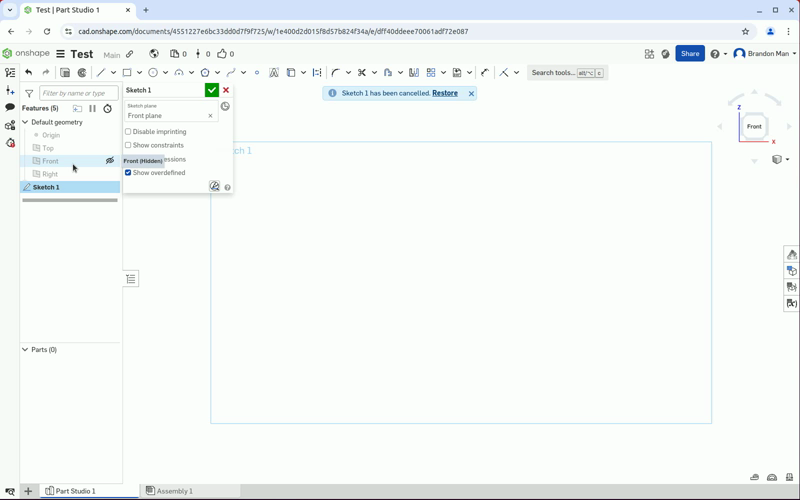
mouse_move(73, 352)
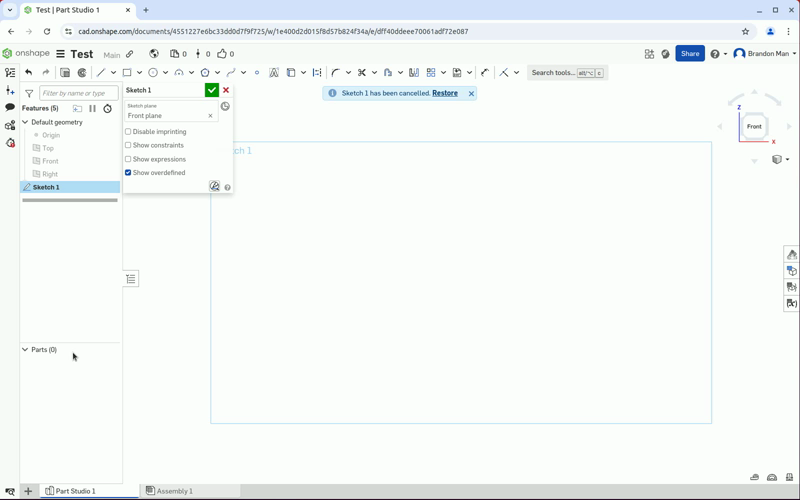
key(y)
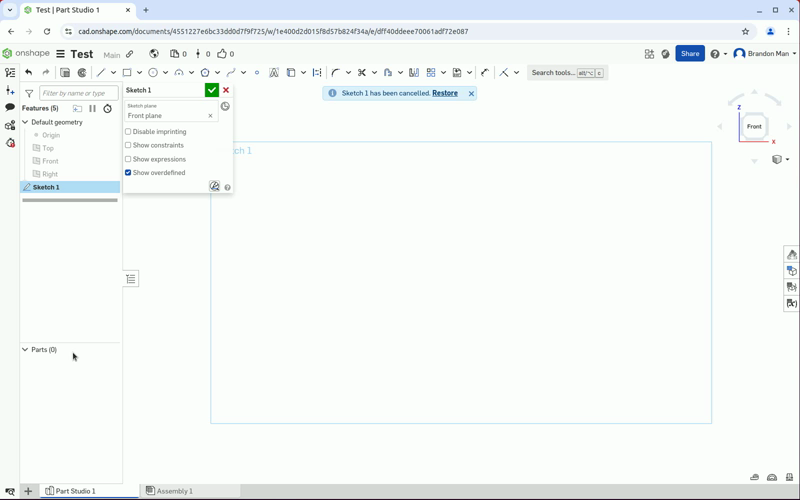
key(l)
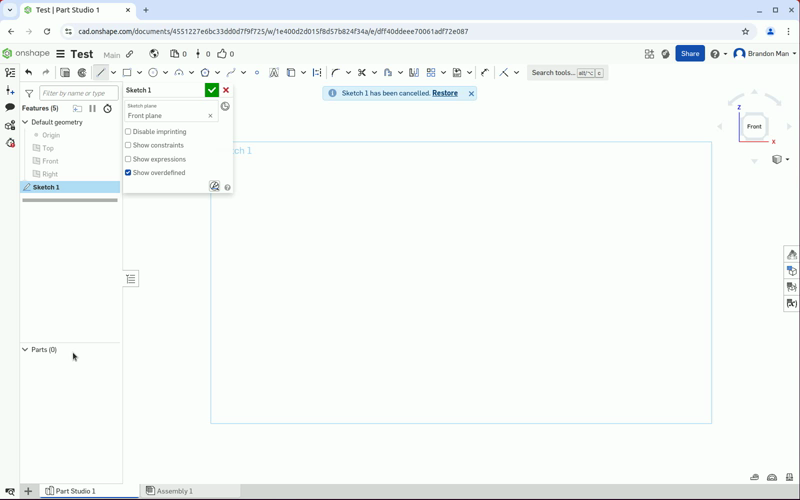
key_down(shift)
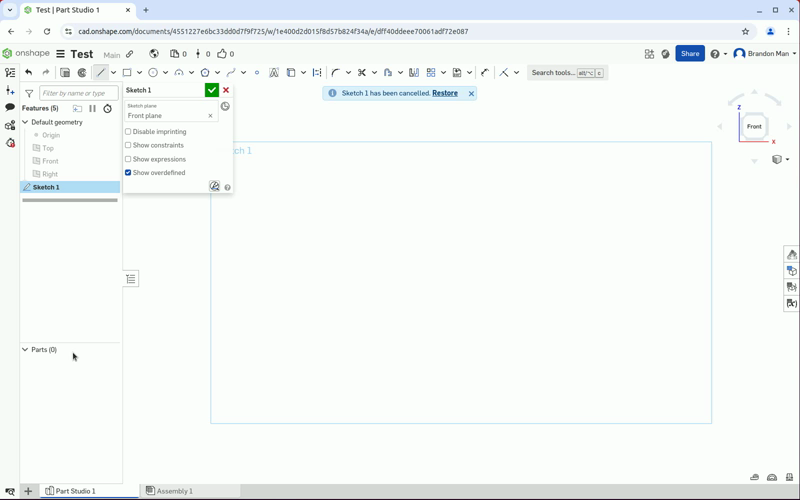
mouse_move(460, 282)
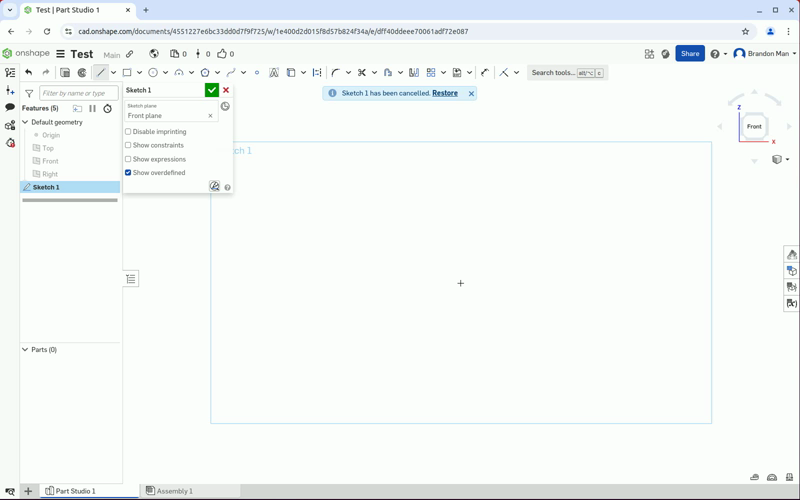
click(460, 282)
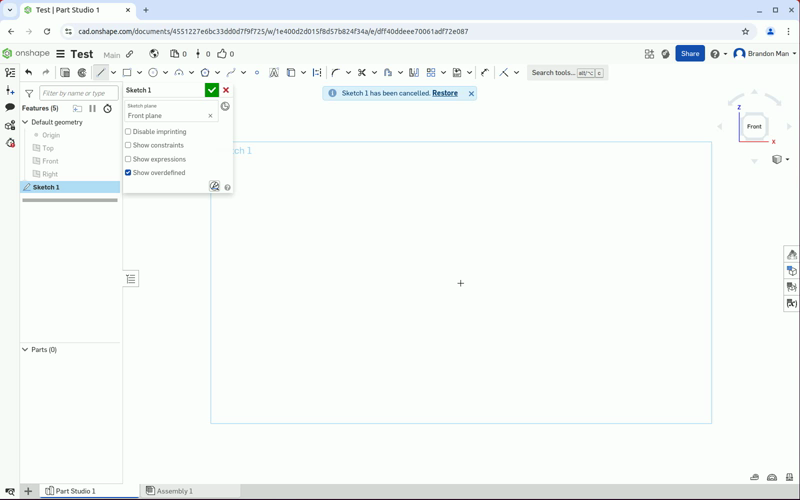
key_up(shift)
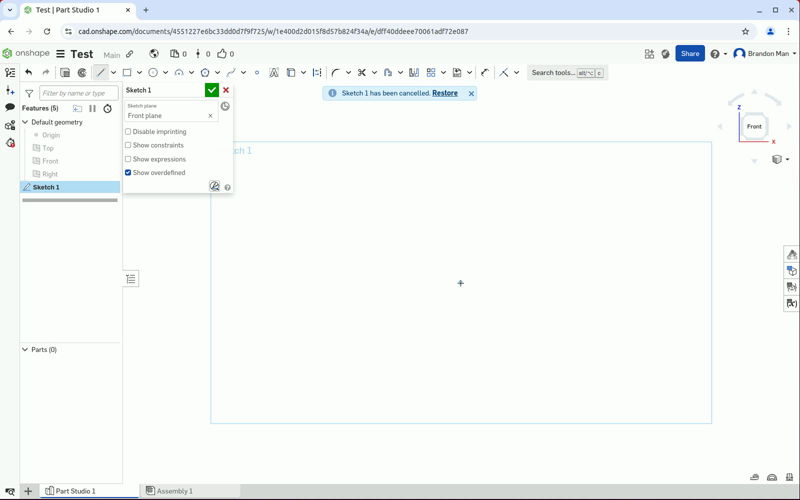
key_down(shift)
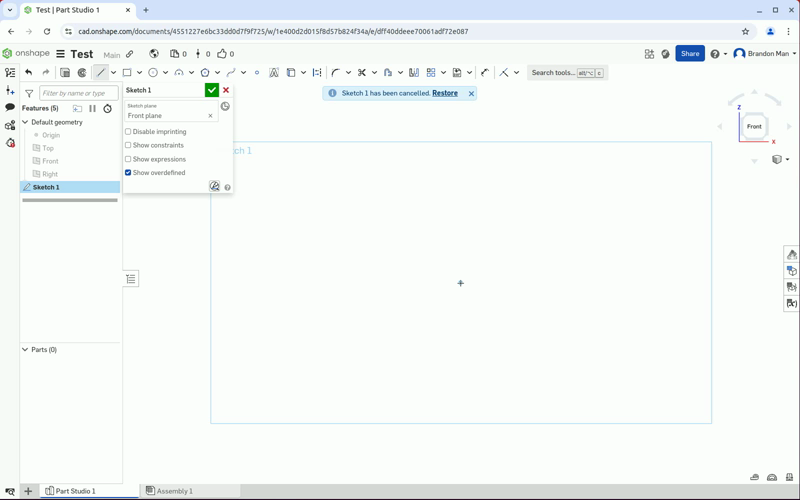
mouse_move(573, 282)
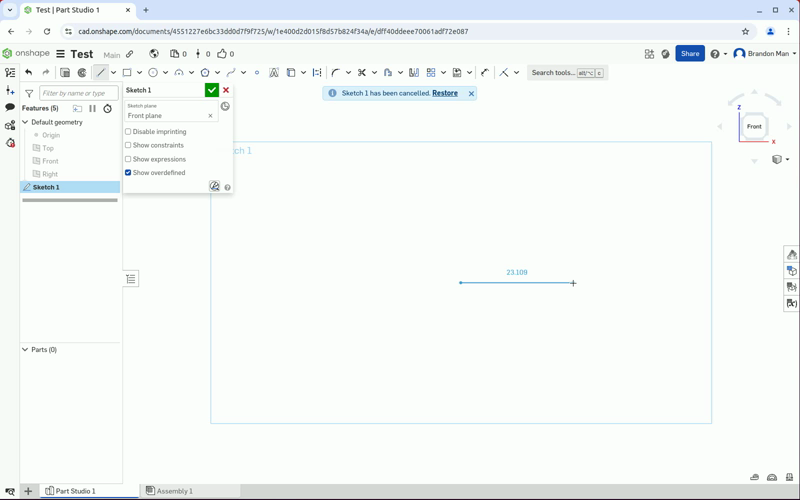
click(573, 282)
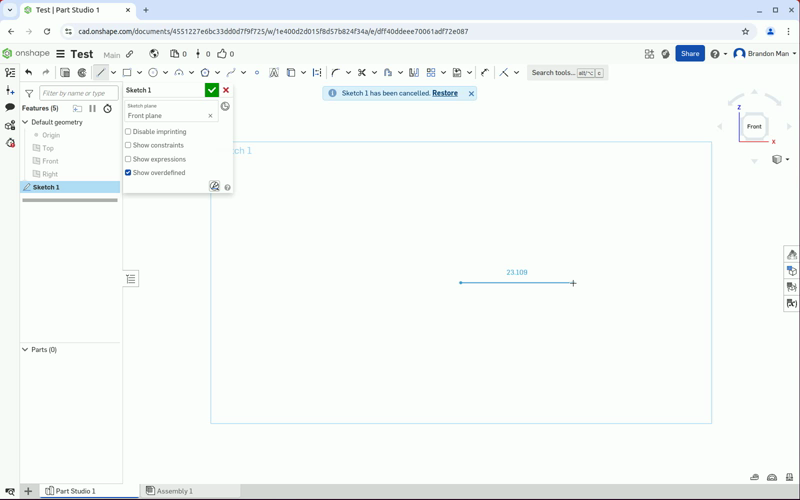
key_up(shift)
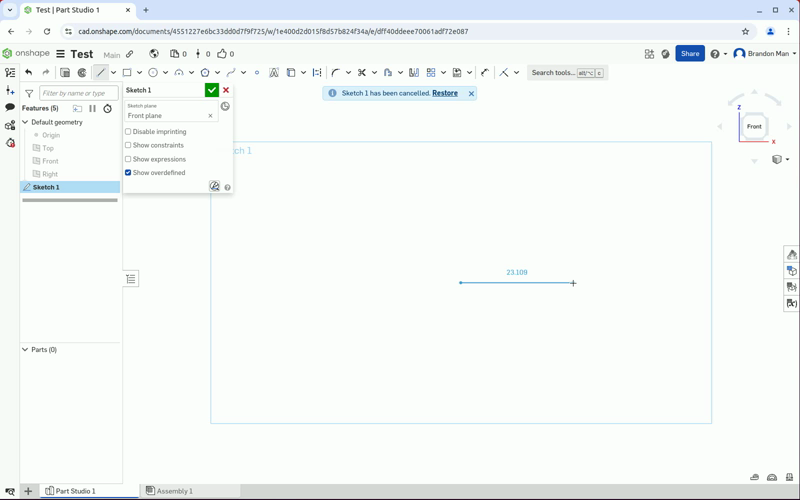
key_down(shift)
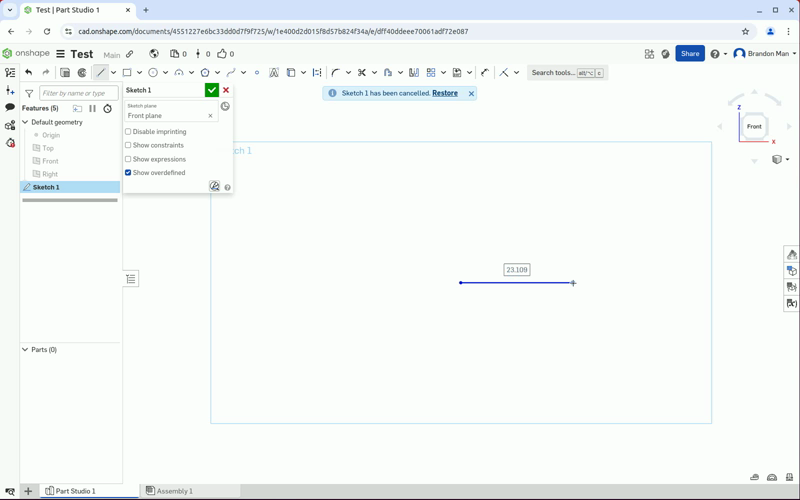
mouse_move(573, 208)
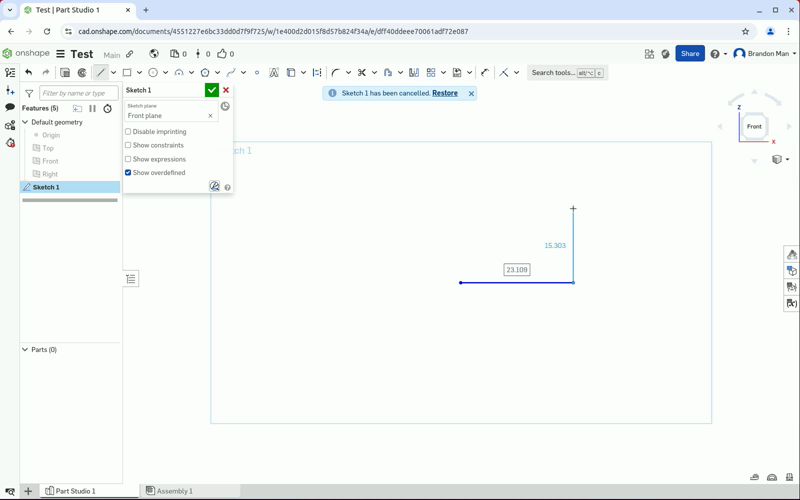
click(573, 208)
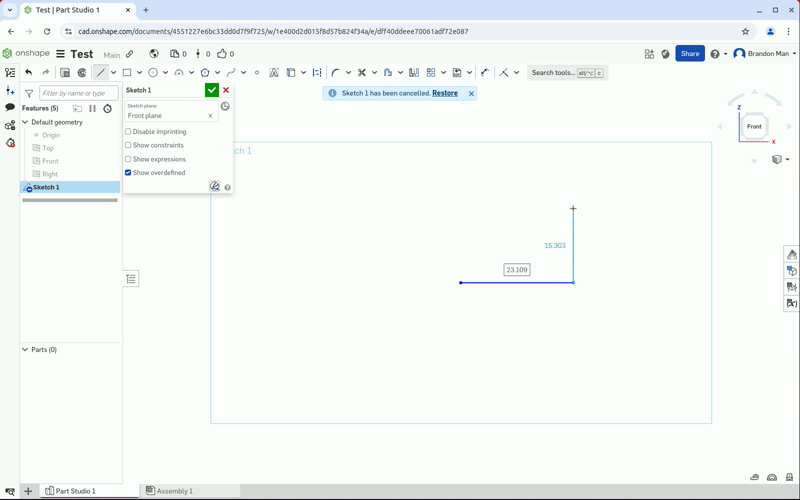
key_up(shift)
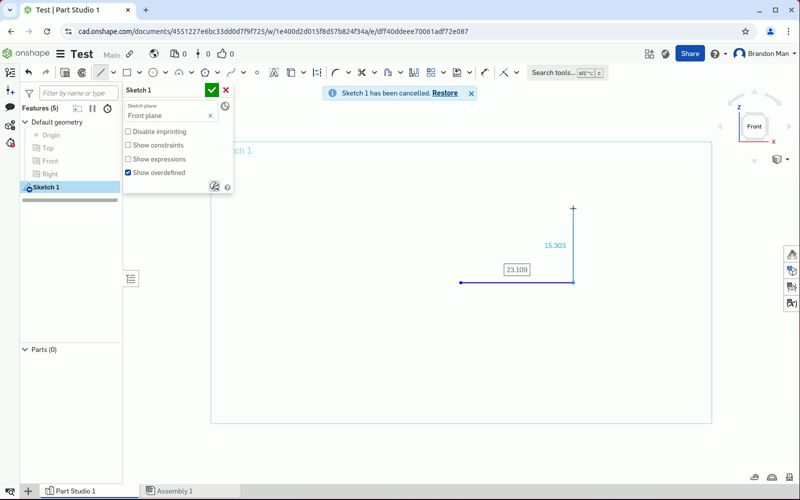
key_down(shift)
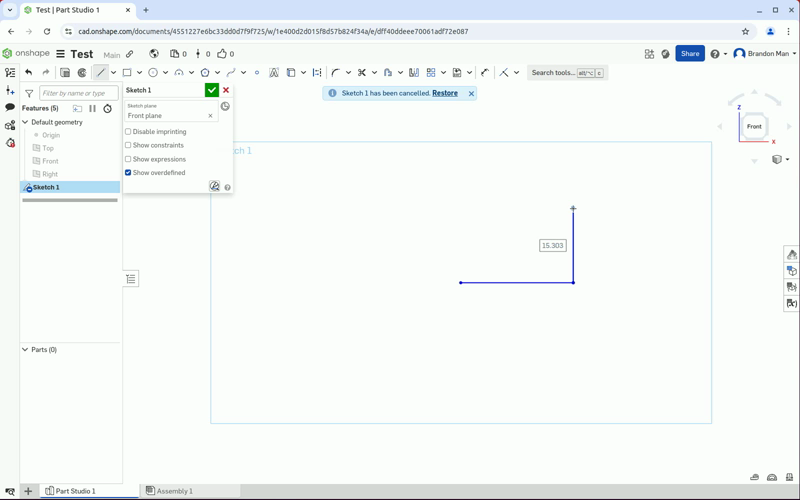
mouse_move(460, 208)
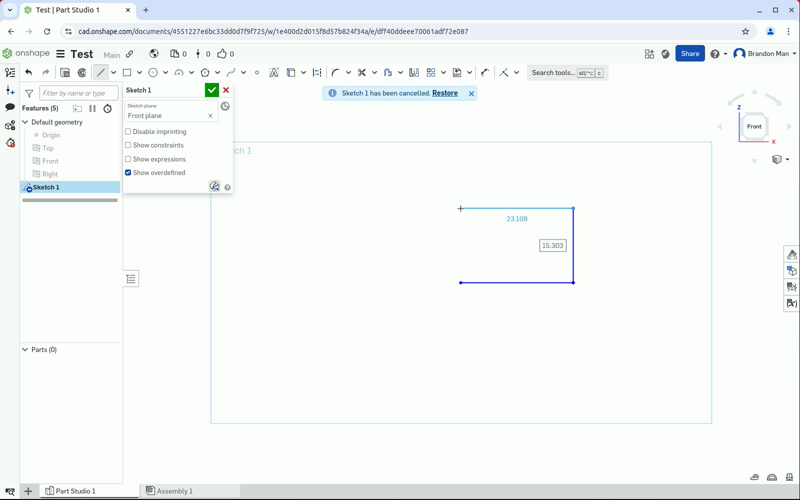
click(460, 208)
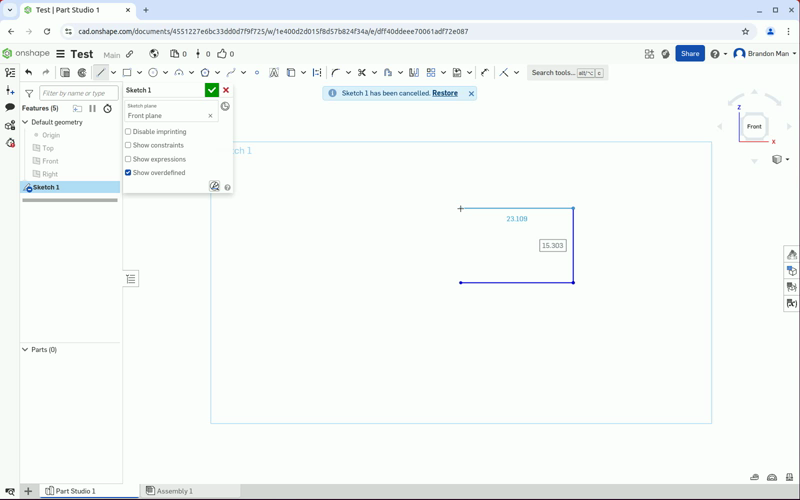
key_up(shift)
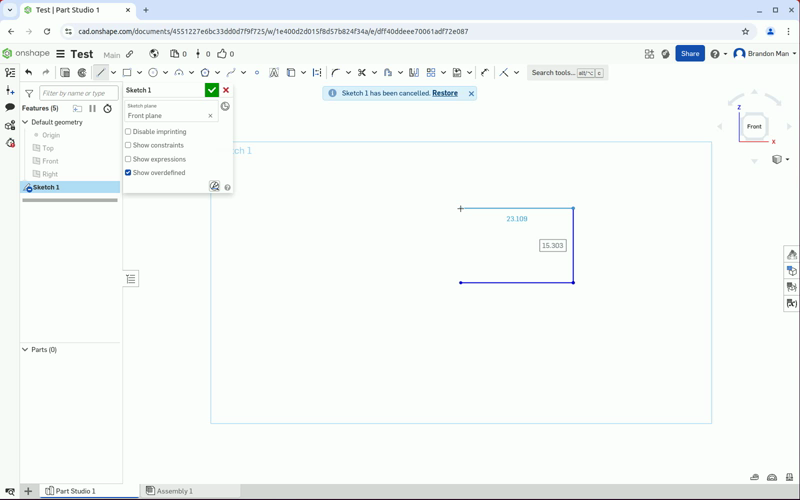
key_down(shift)
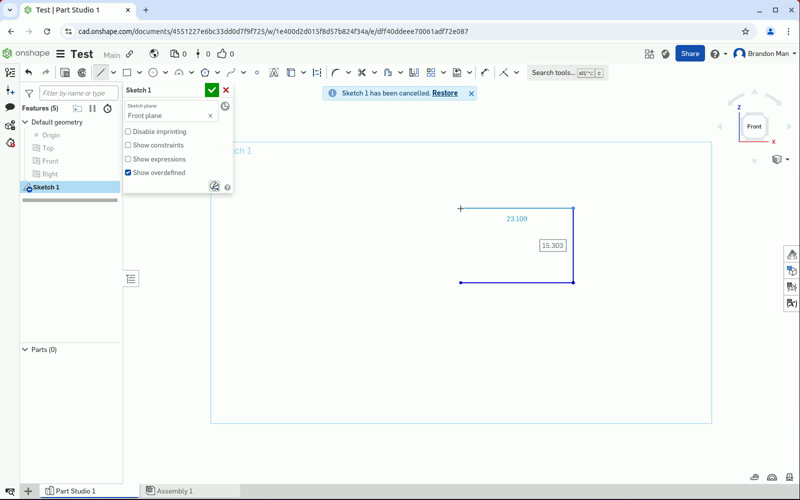
mouse_move(460, 282)
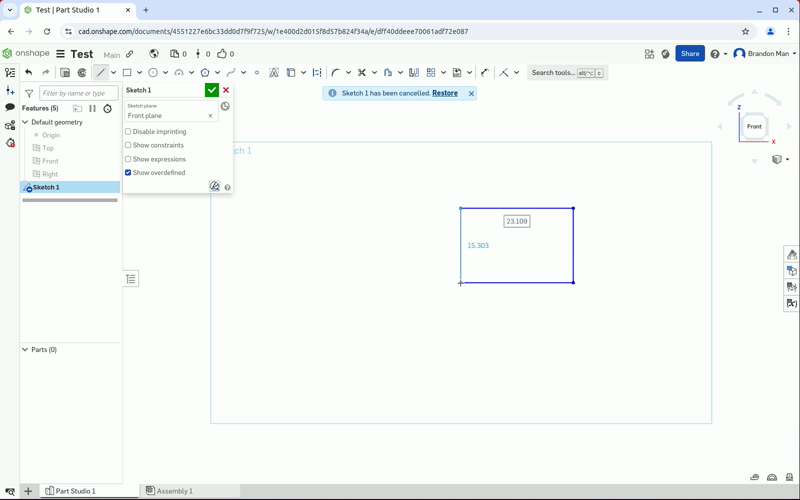
key_up(shift)
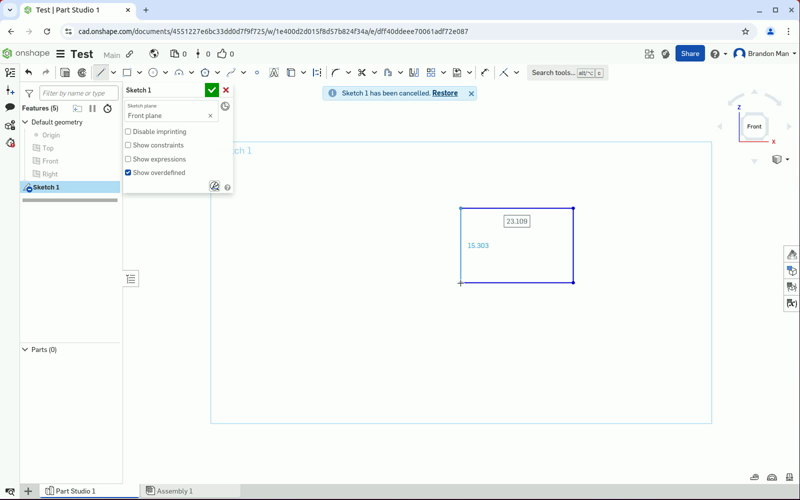
click(460, 282)
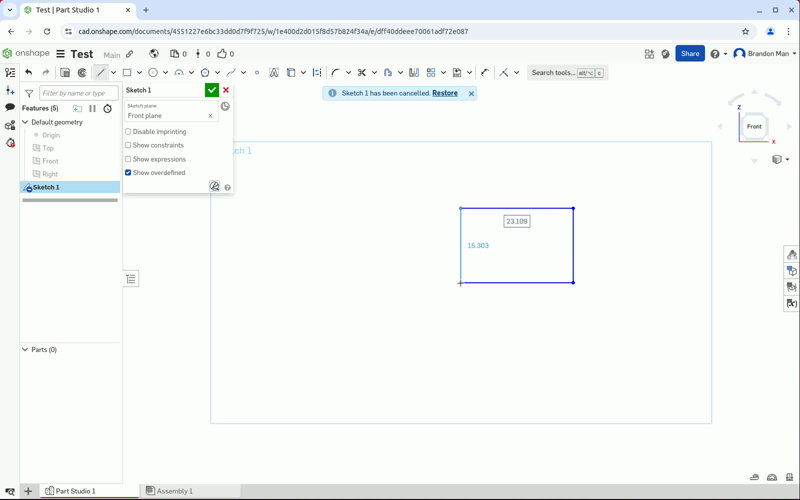
key(esc)
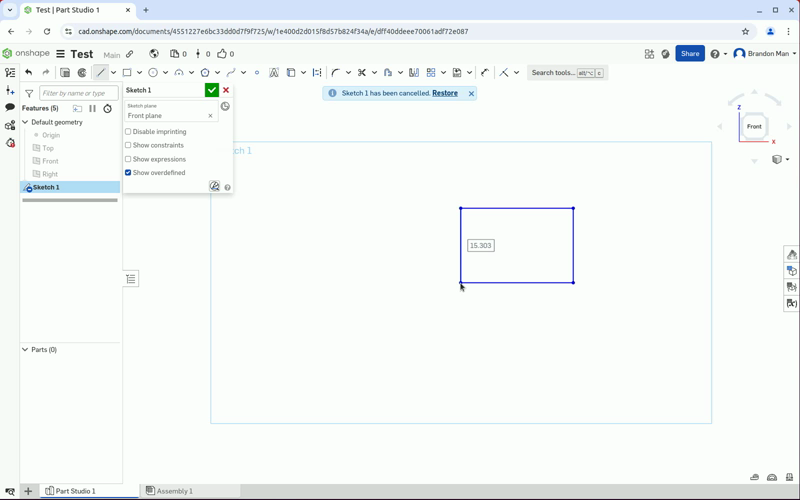
mouse_move(517, 257)
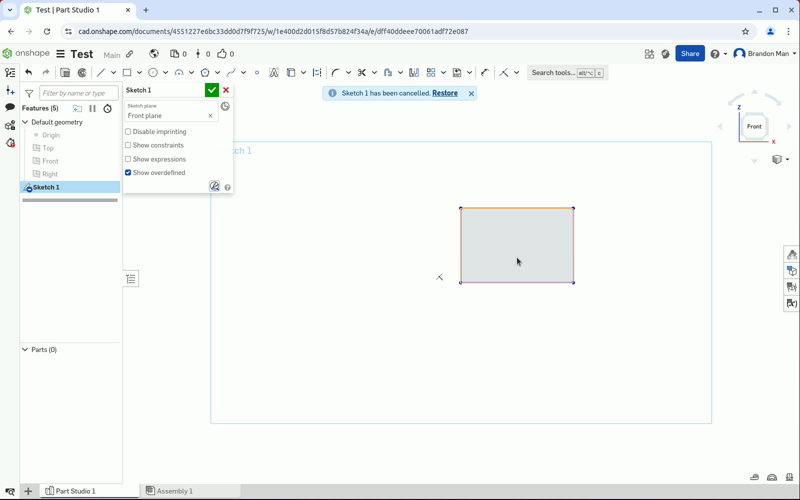
click(517, 257)
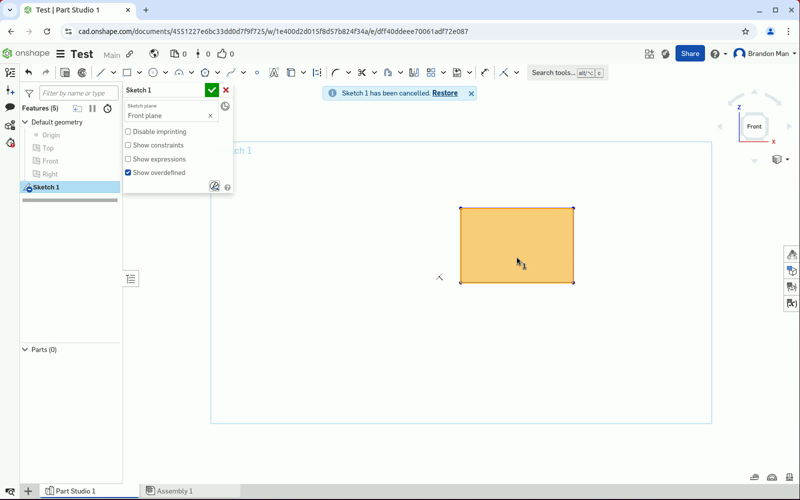
mouse_move(73, 352)
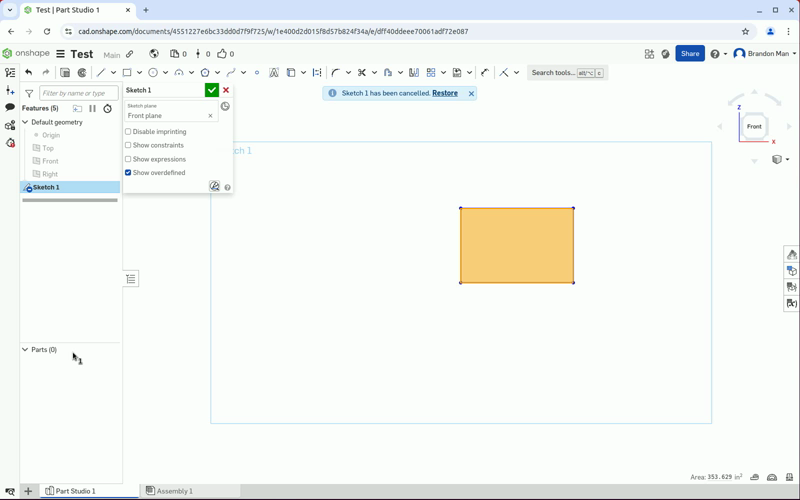
key(shift+y)
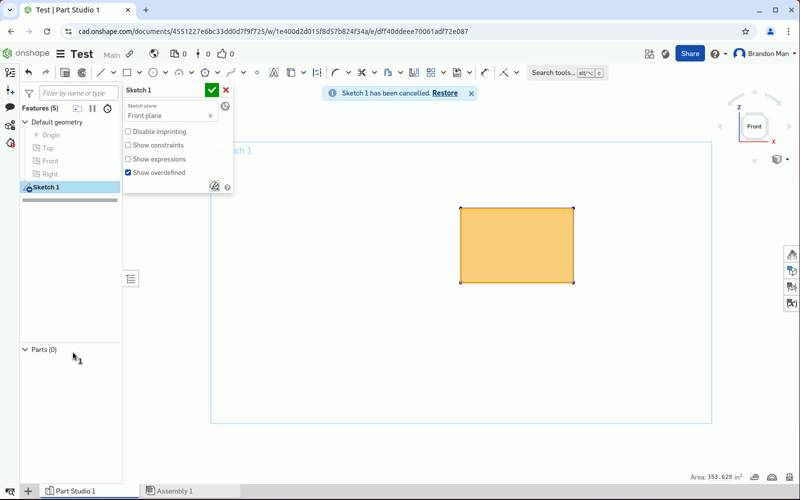
key(shift+e)
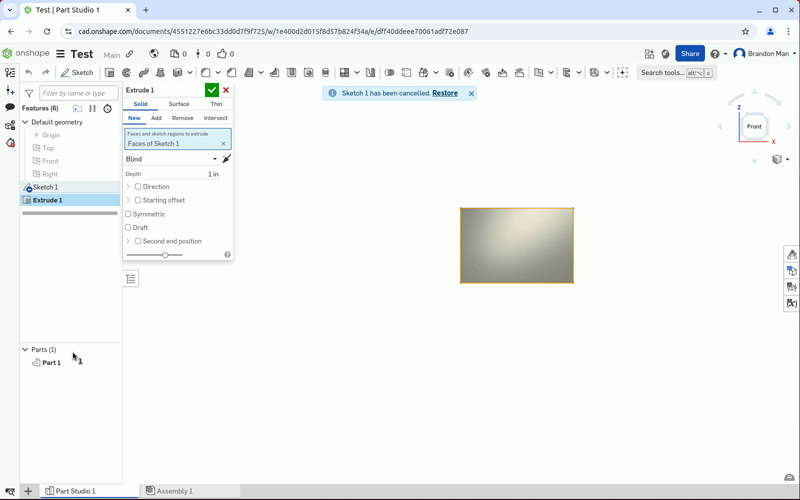
mouse_move(143, 106)
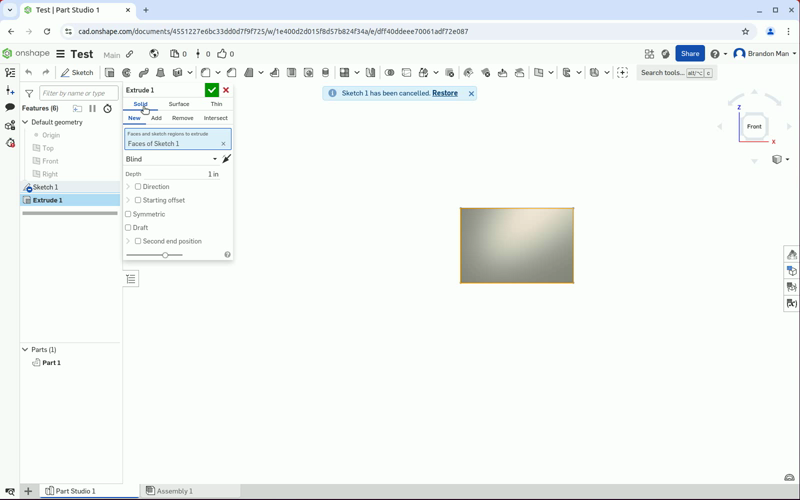
click(143, 106)
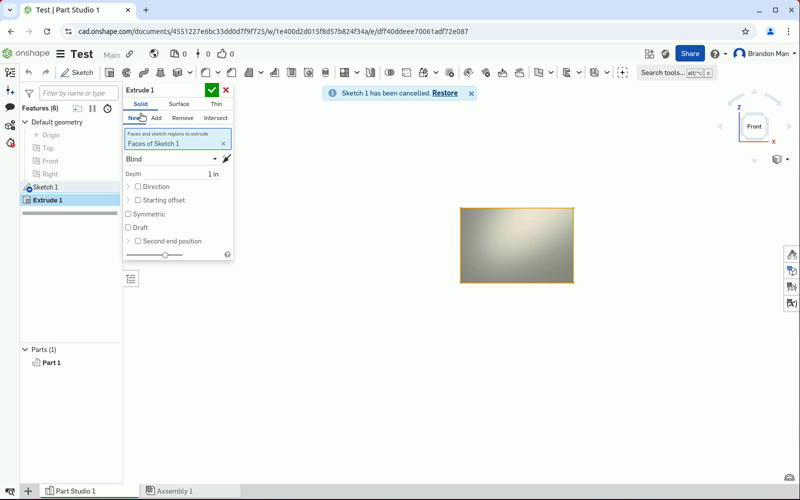
mouse_move(137, 120)
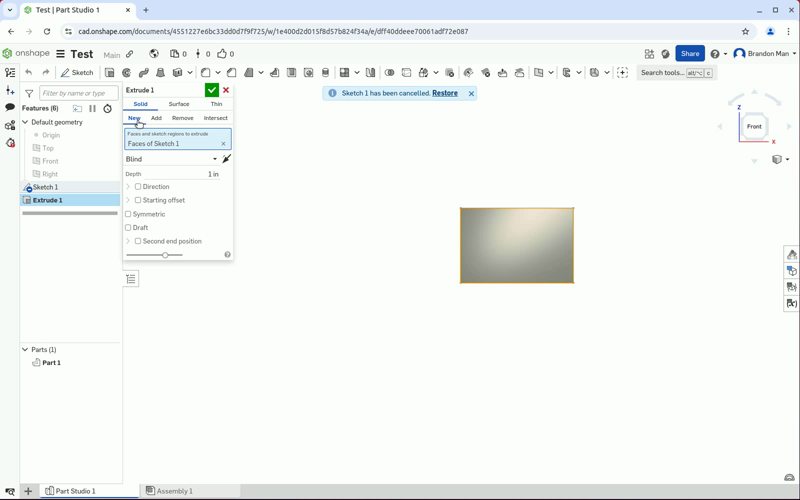
click(137, 120)
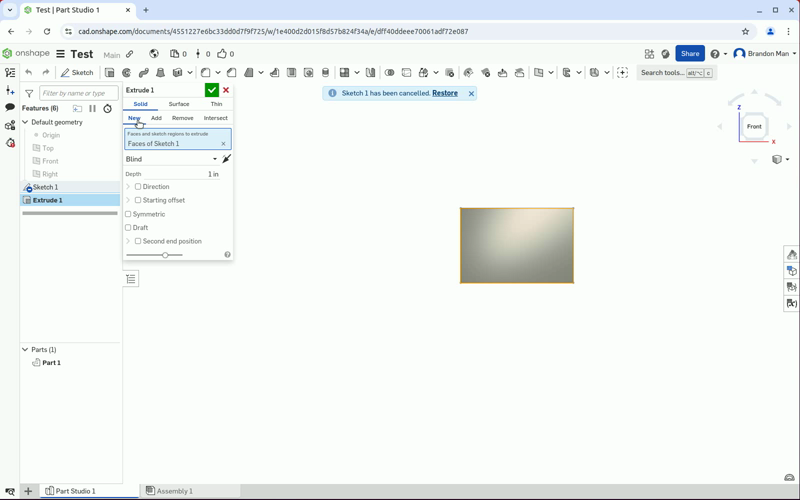
key(tab, 4)
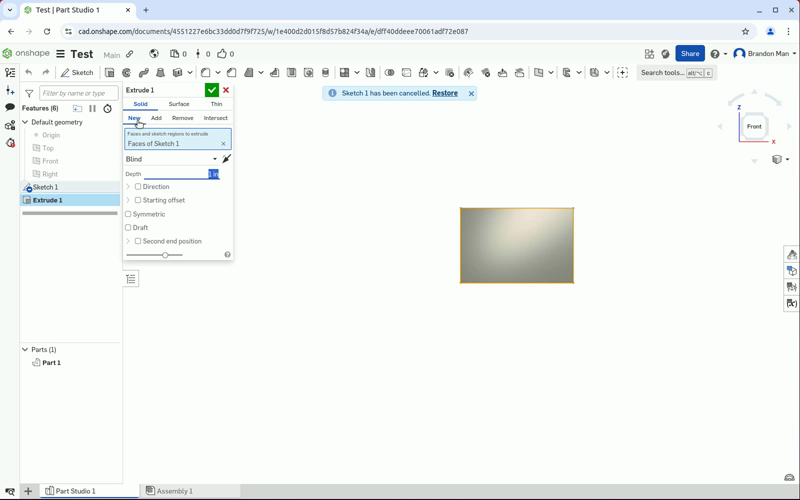
text(15.405)
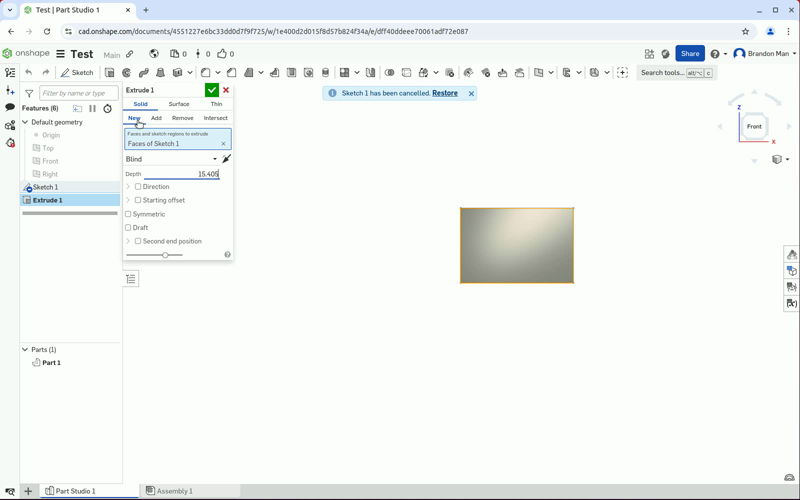
key(enter)
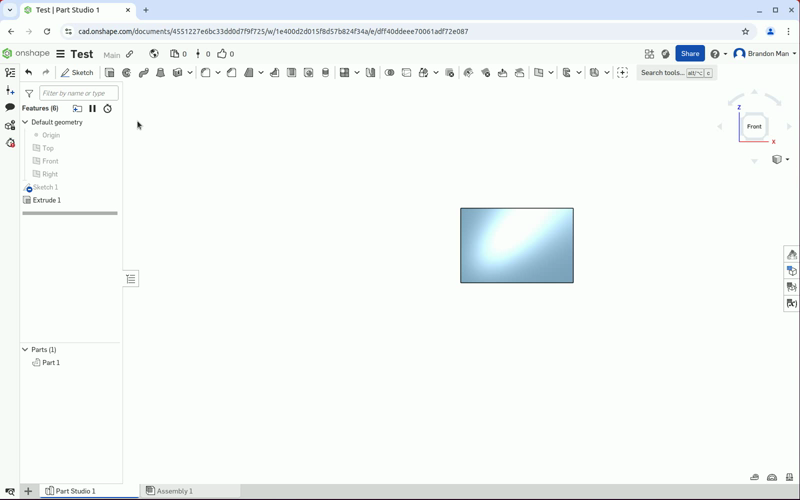
key(shift+h)
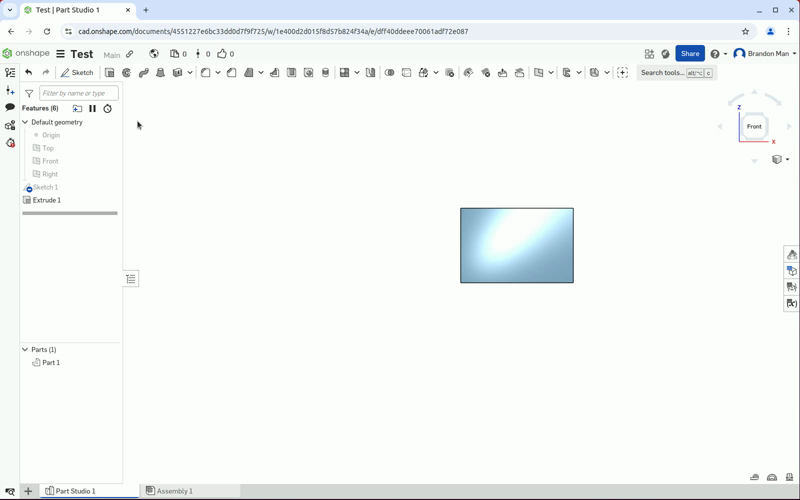
key(shift+h)
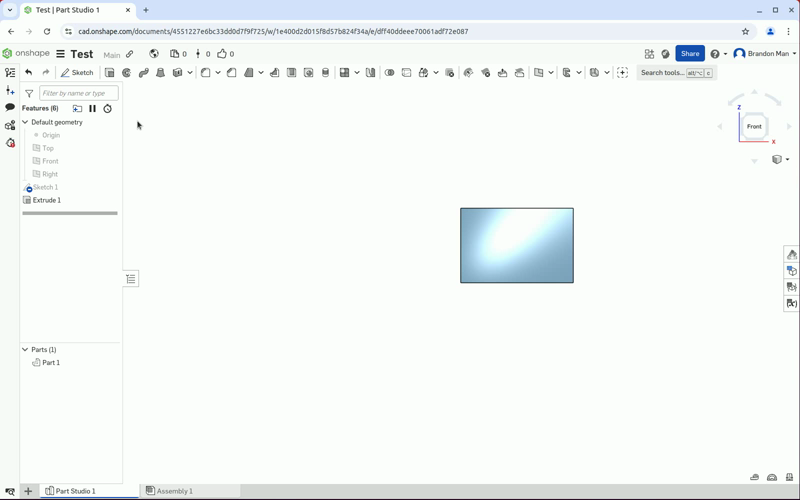
mouse_move(73, 189)
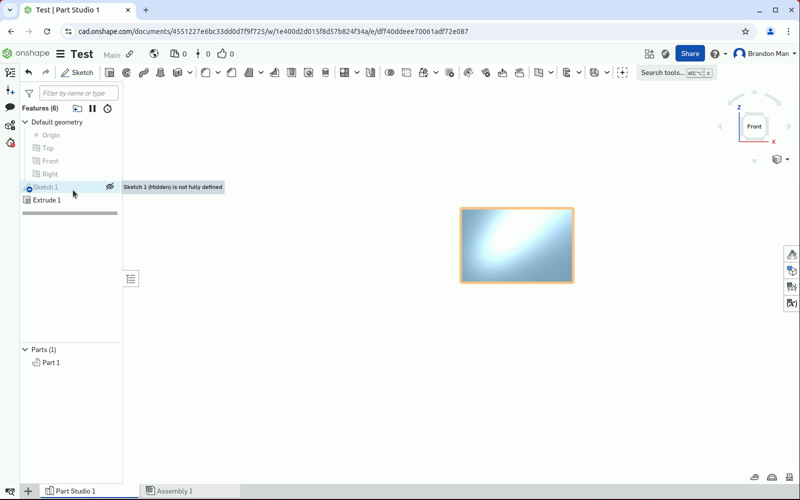
click(73, 189)
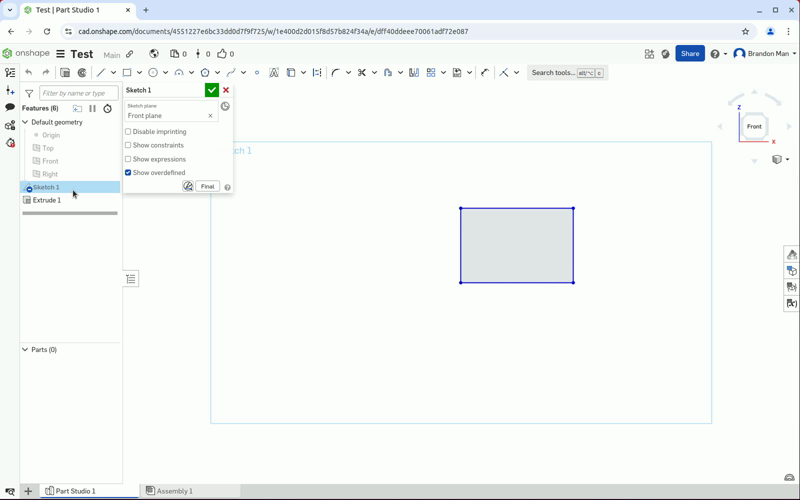
mouse_move(229, 92)
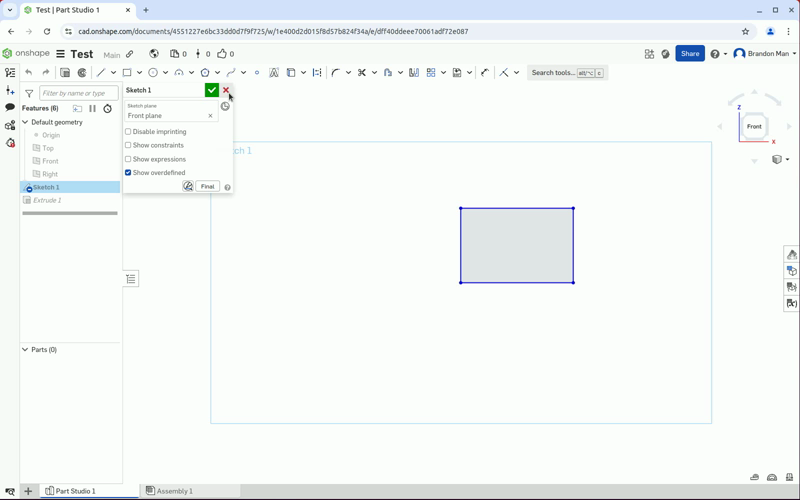
click(229, 92)
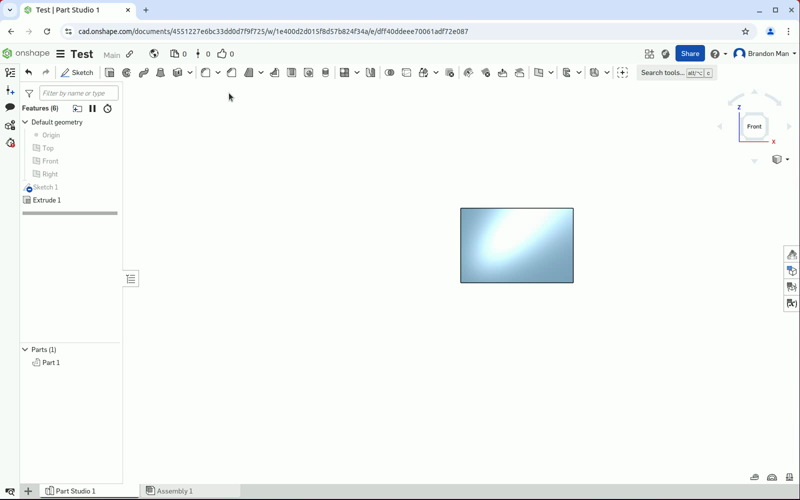
mouse_move(73, 352)
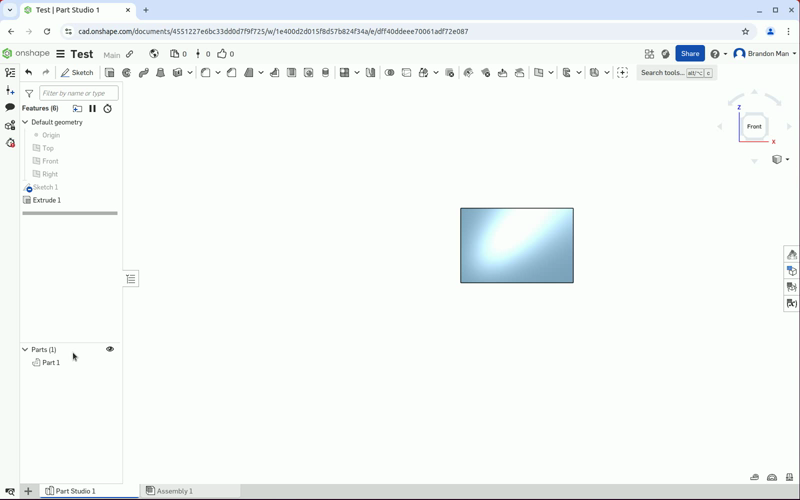
key(y)
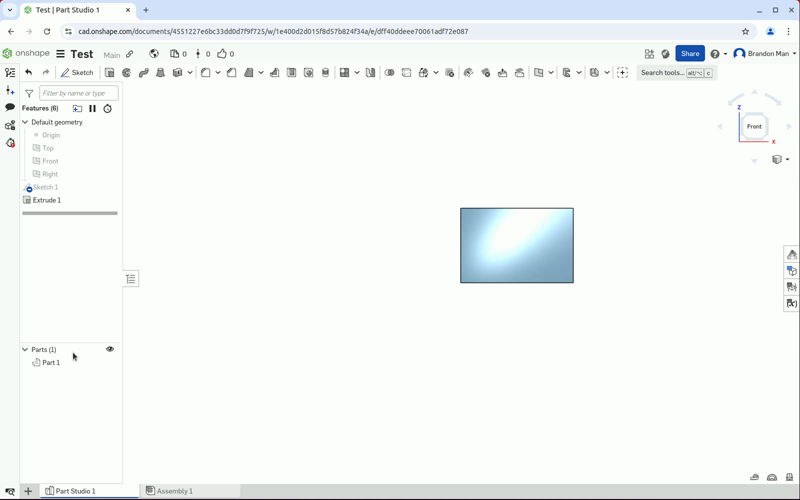
key(shift+p)
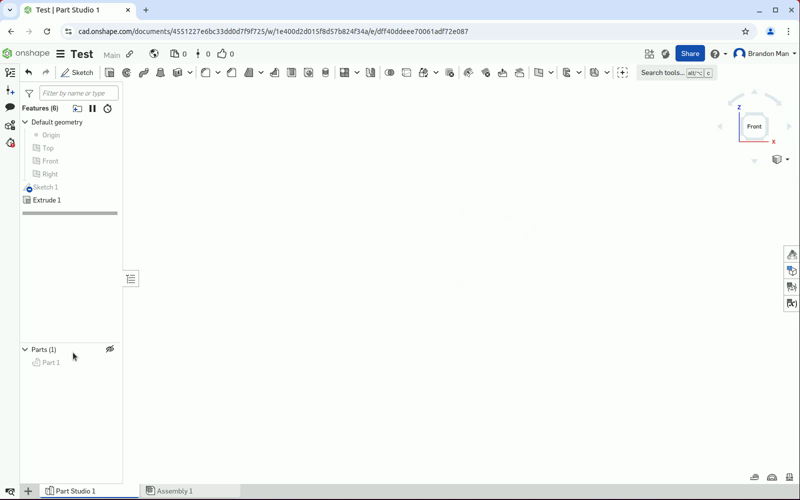
key(space)
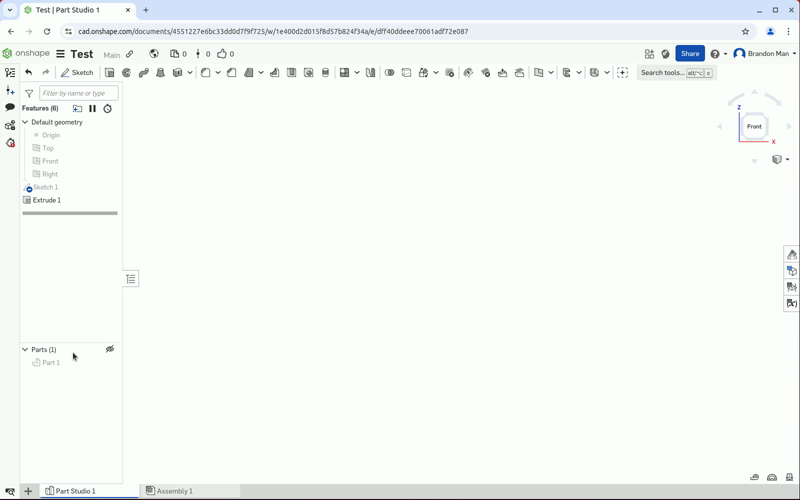
key_down(shift)
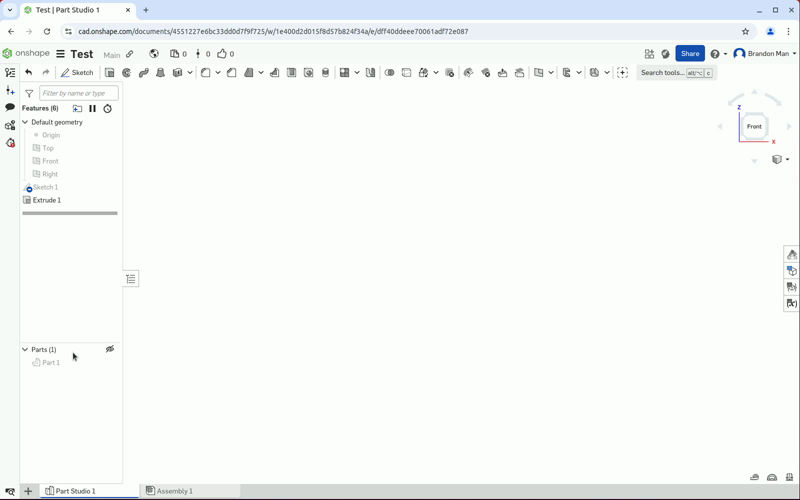
key(down)
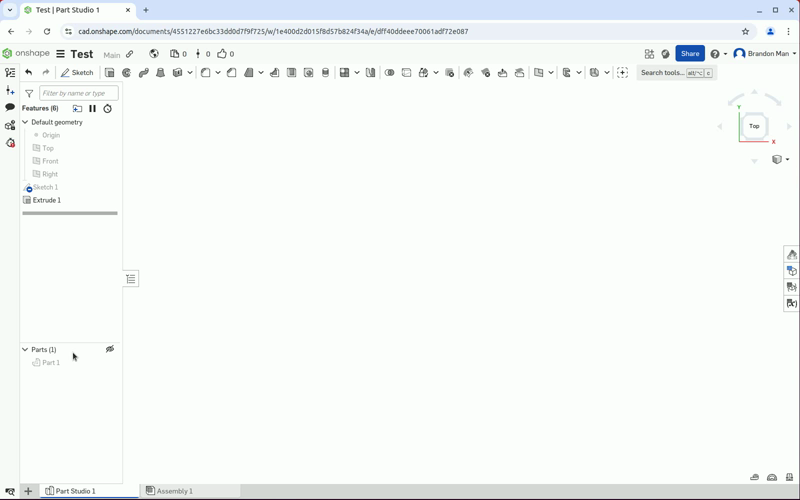
key_up(shift)
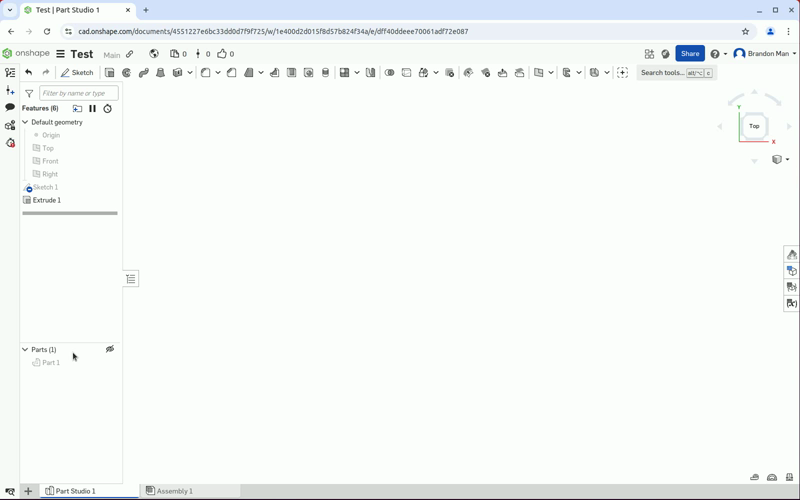
mouse_move(73, 352)
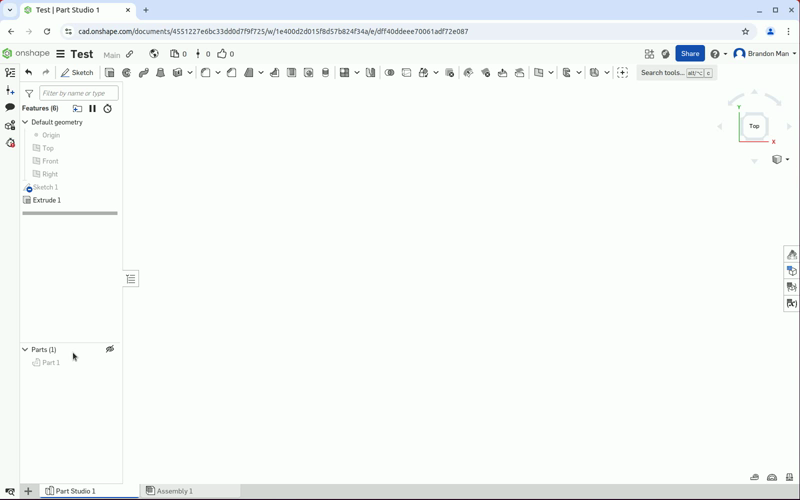
key(shift+y)
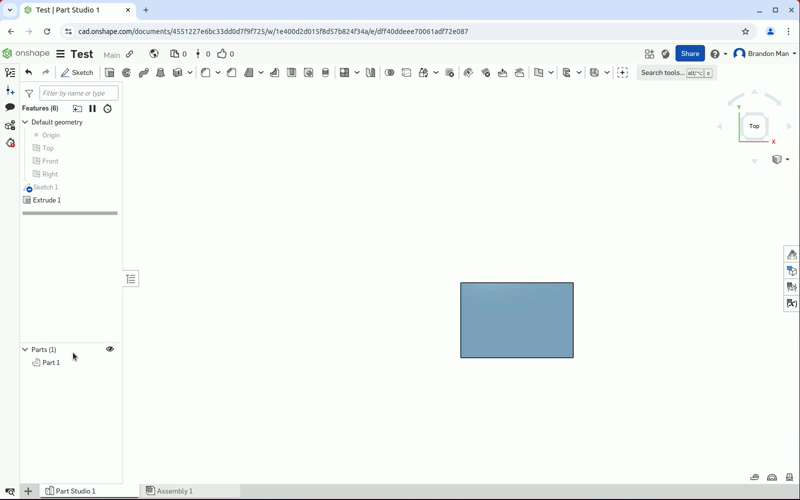
mouse_move(541, 75)
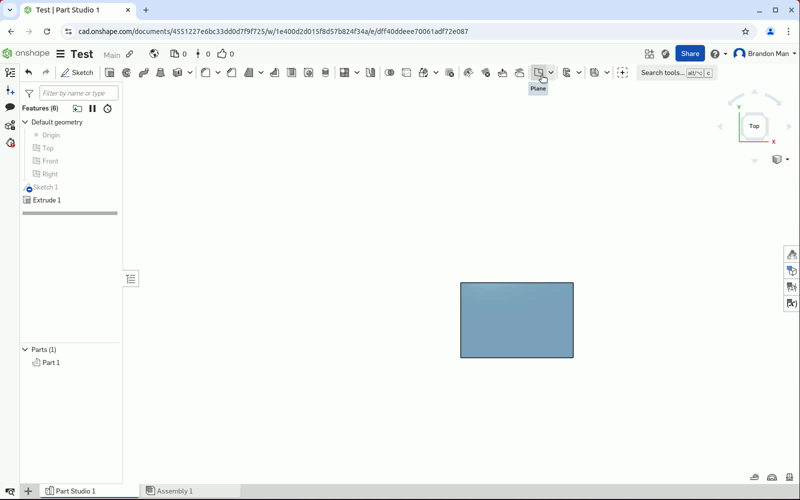
click(541, 75)
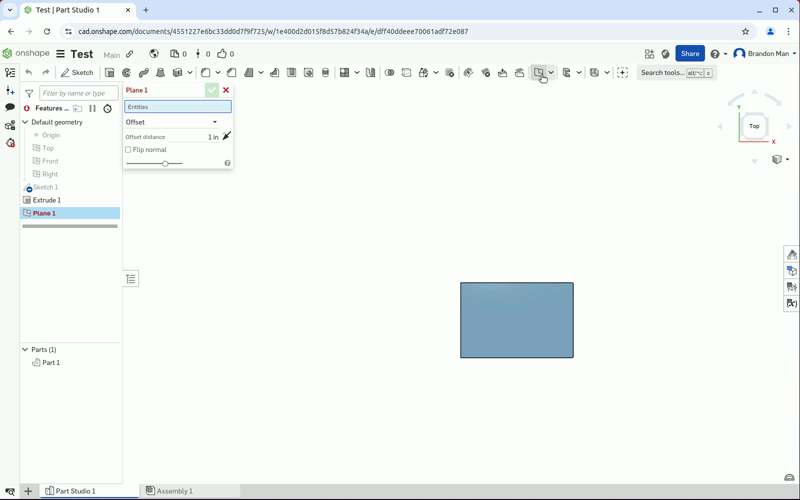
mouse_move(73, 150)
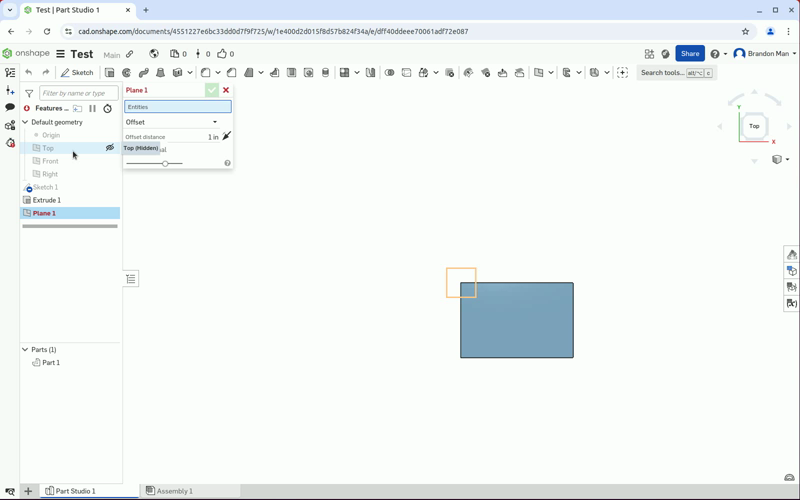
click(73, 150)
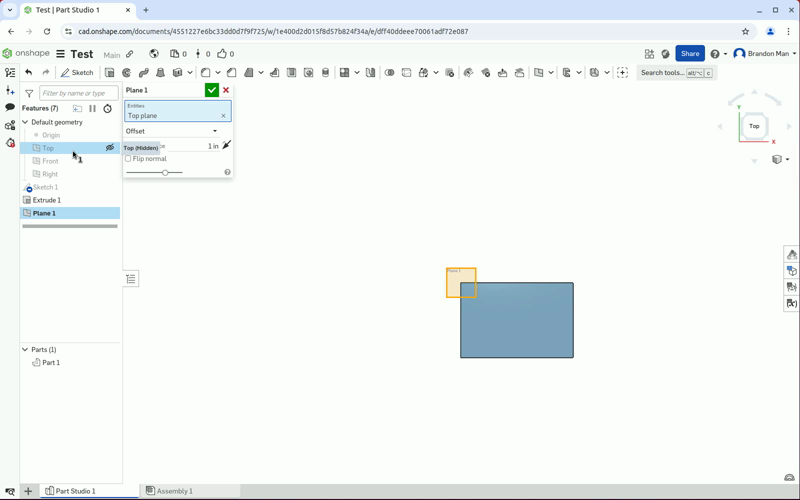
key(tab, 2)
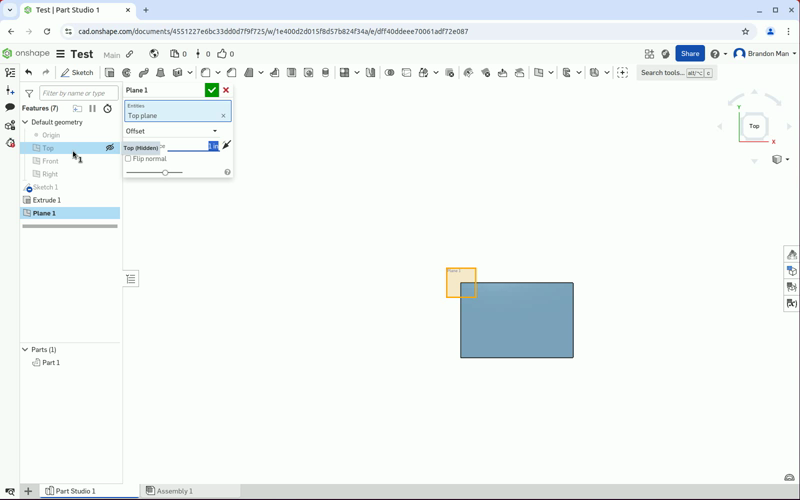
text(15.405)
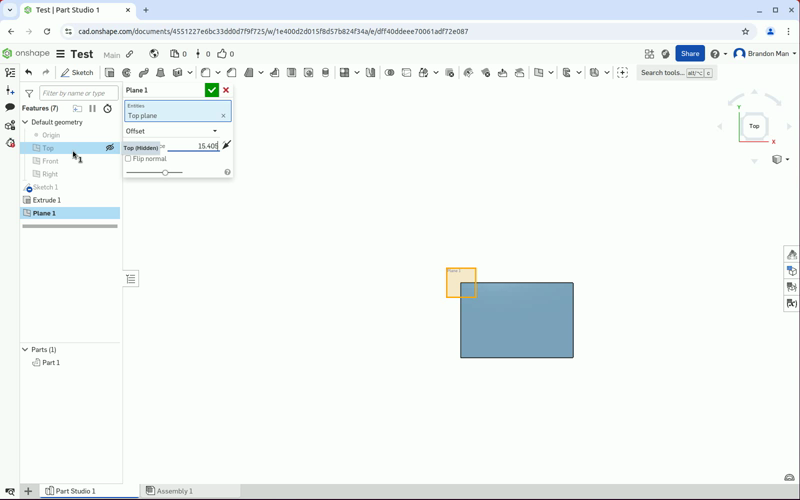
key(enter, 2)
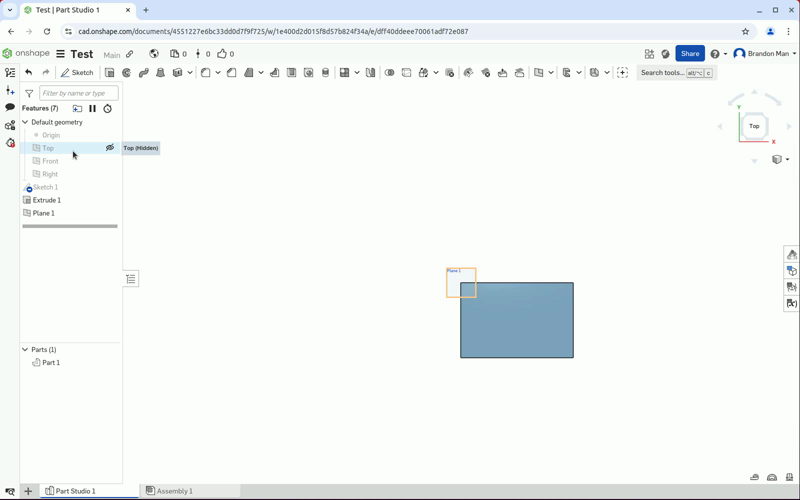
key(shift+s)
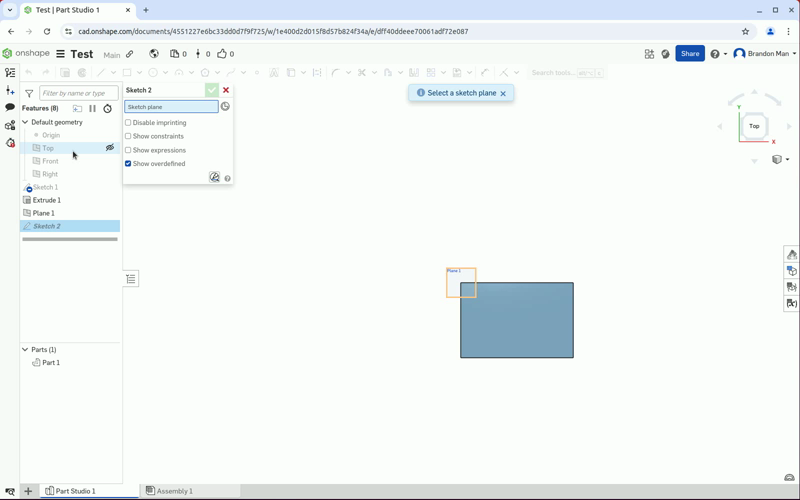
mouse_move(73, 215)
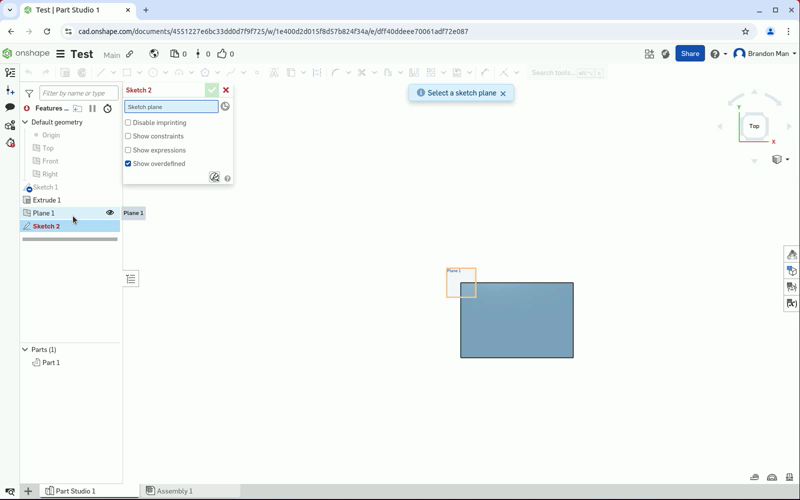
click(73, 215)
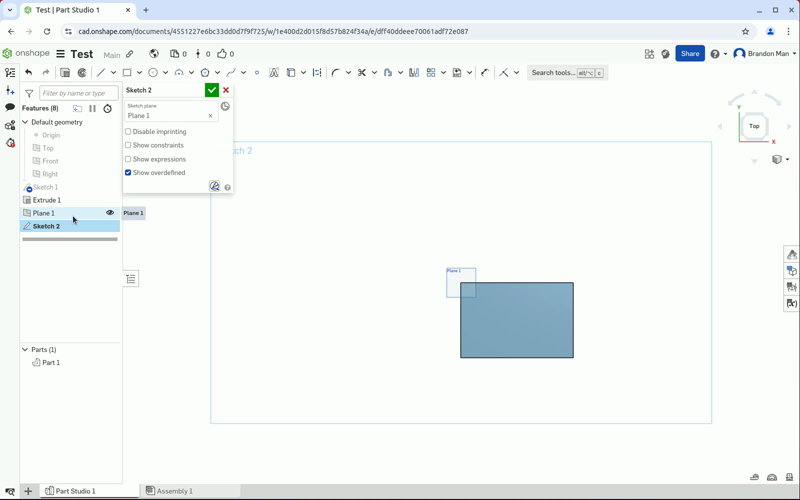
mouse_move(73, 352)
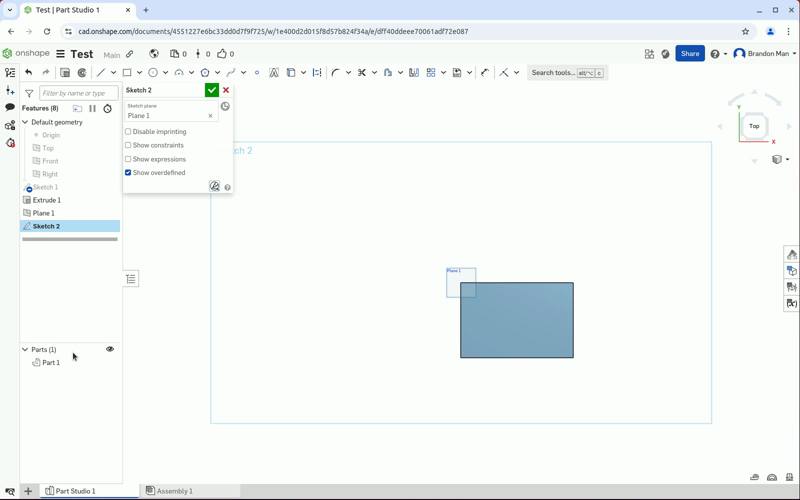
key(y)
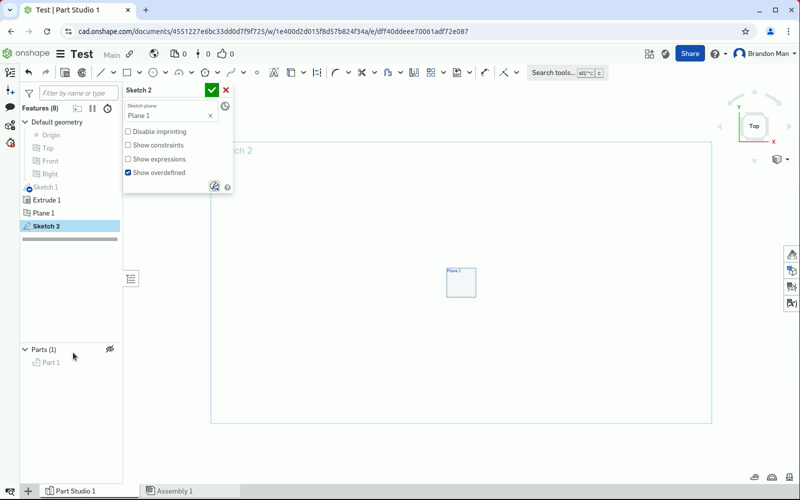
key(l)
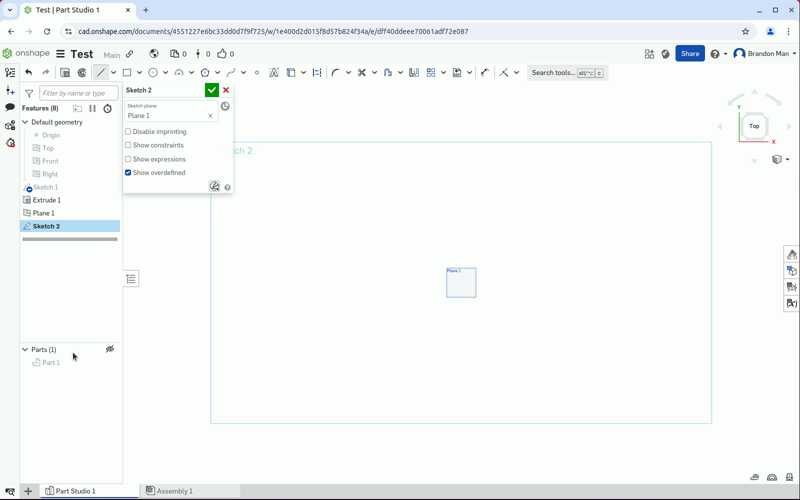
key_down(shift)
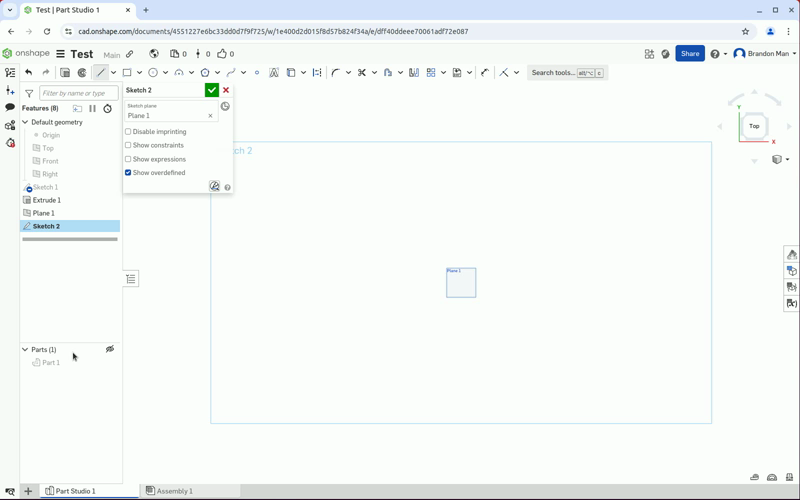
mouse_move(460, 282)
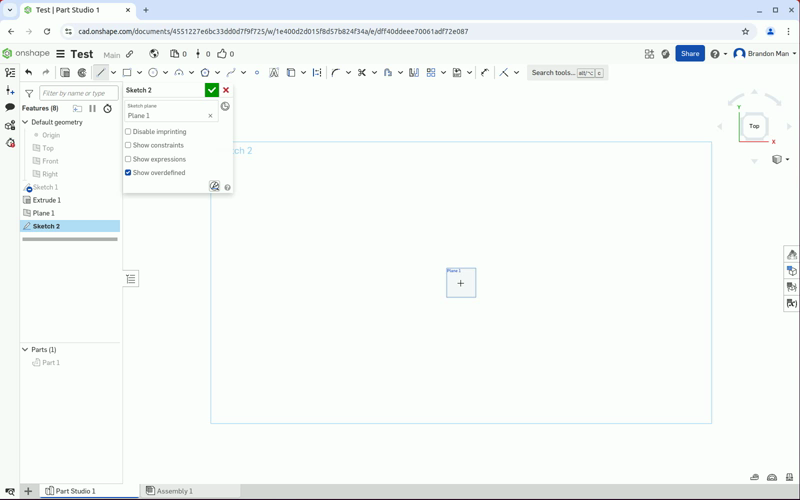
click(460, 282)
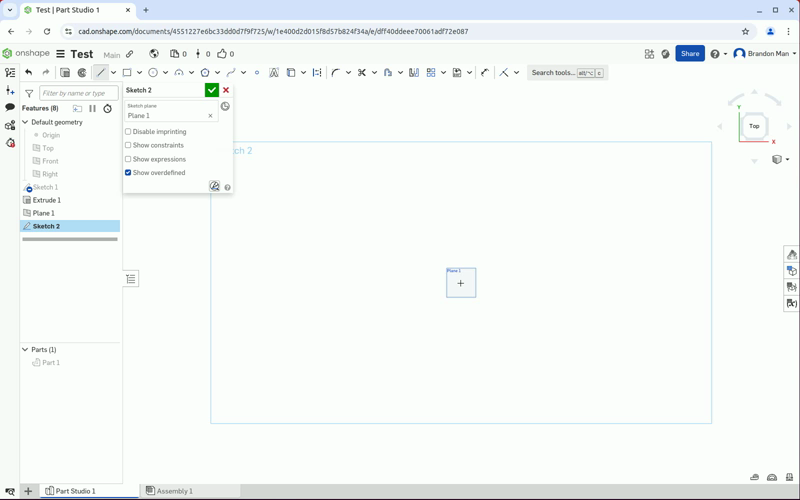
key_up(shift)
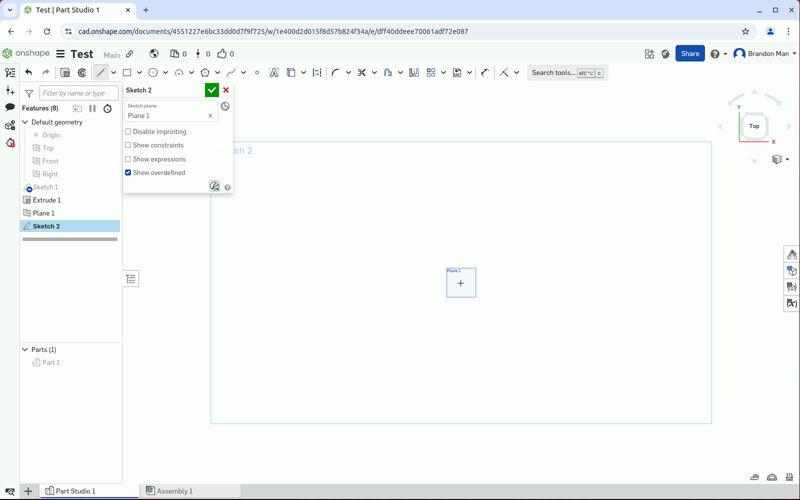
key_down(shift)
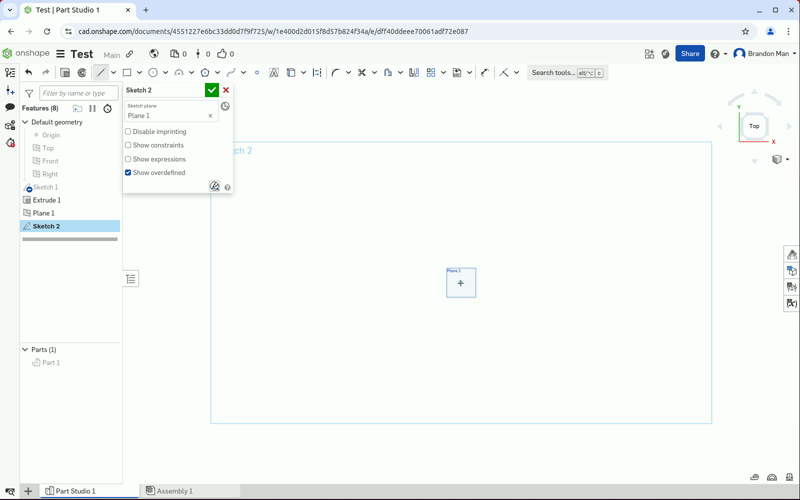
mouse_move(535, 357)
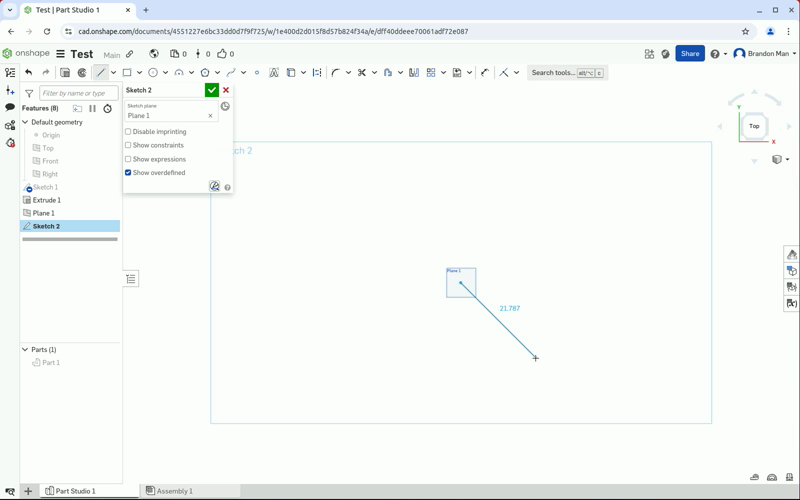
click(535, 357)
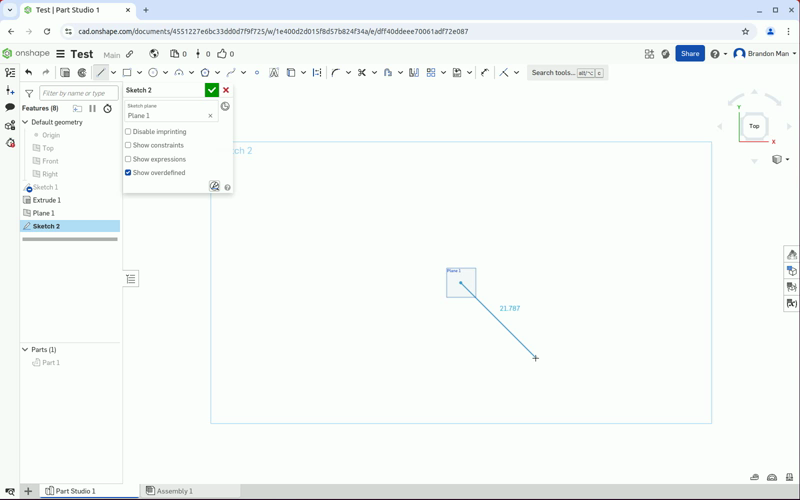
key_up(shift)
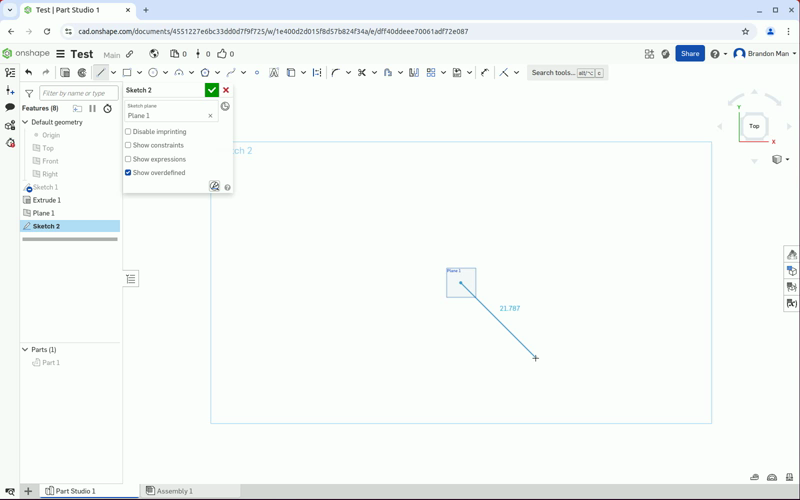
key_down(shift)
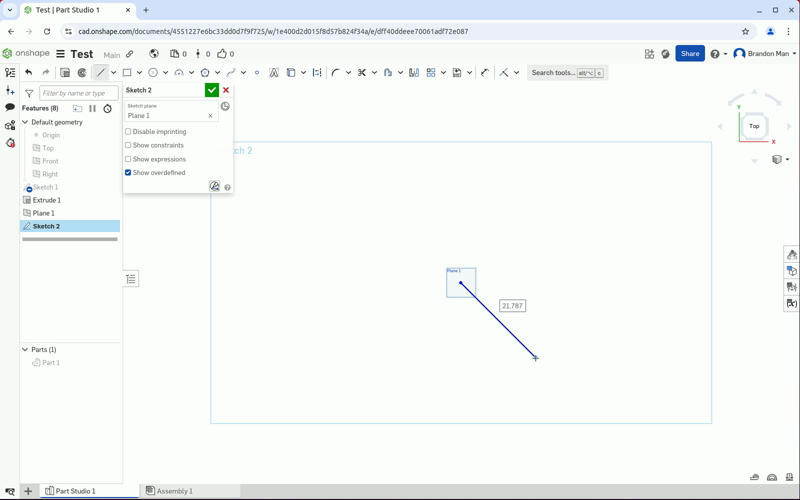
mouse_move(565, 357)
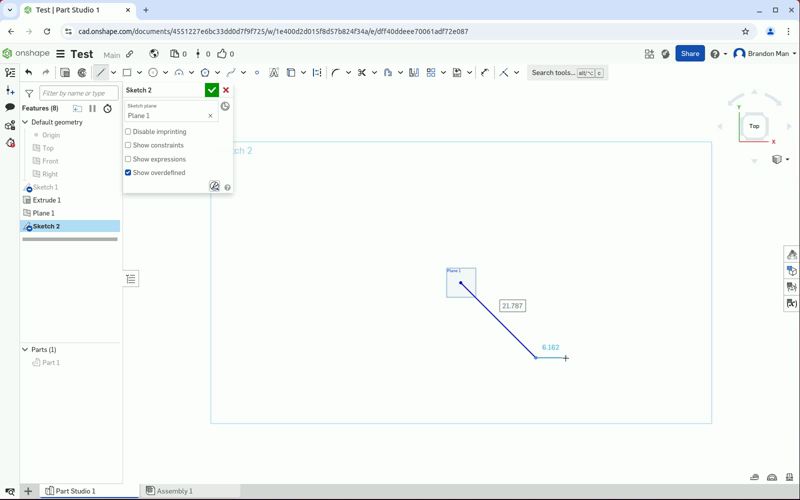
mouse_move(573, 357)
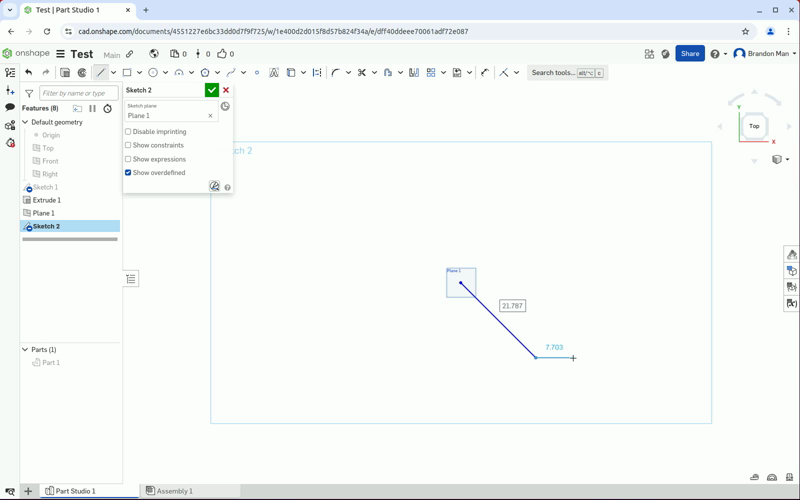
click(573, 357)
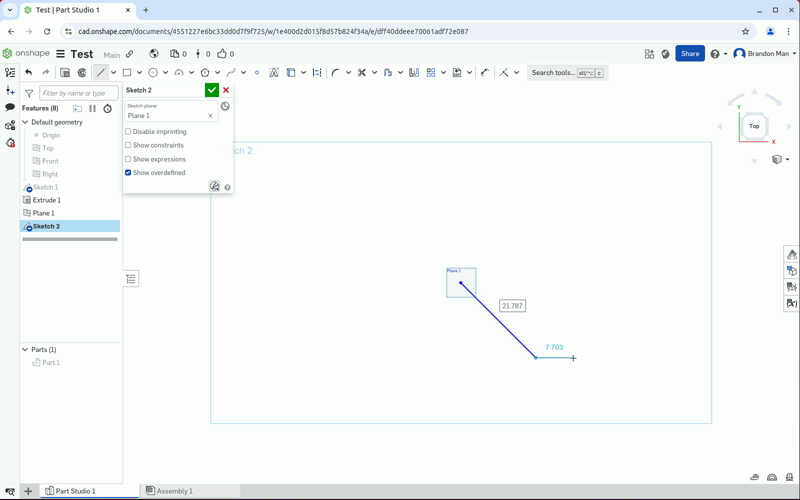
key_up(shift)
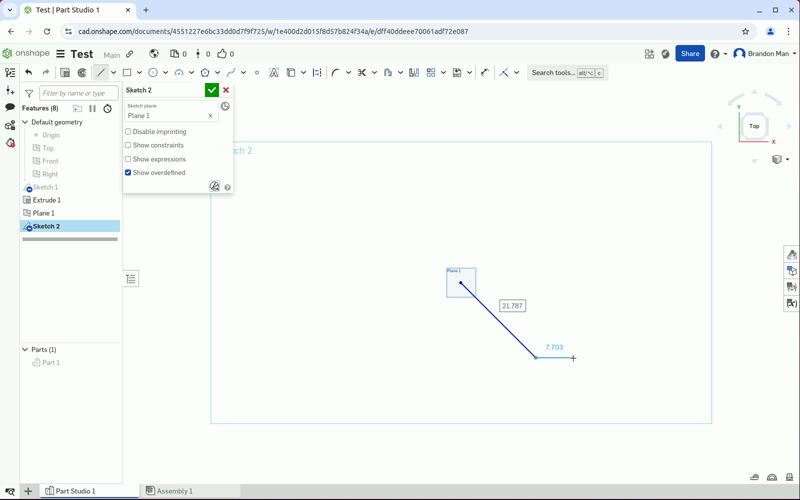
key_down(shift)
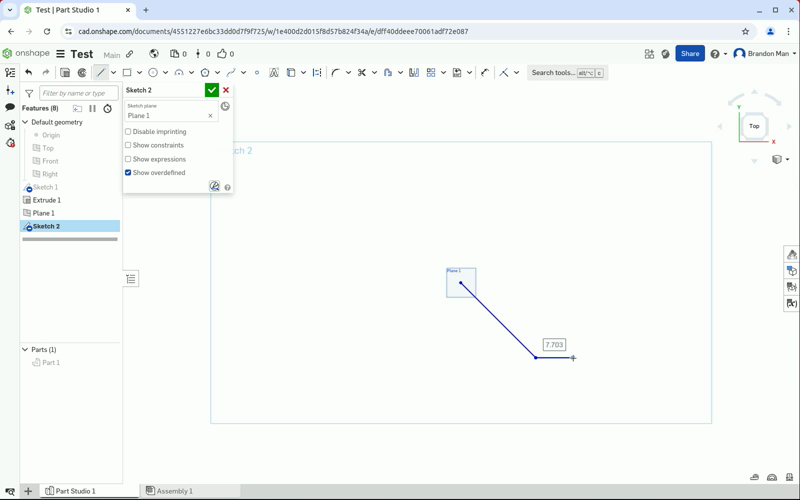
mouse_move(589, 357)
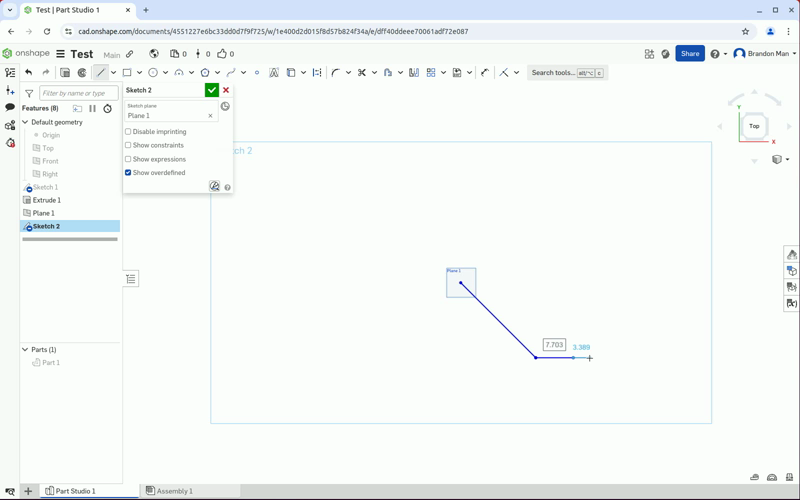
mouse_move(573, 339)
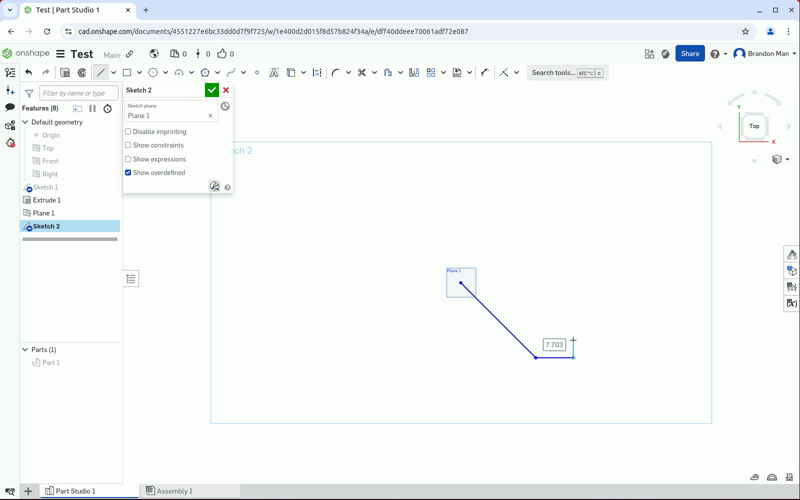
click(573, 339)
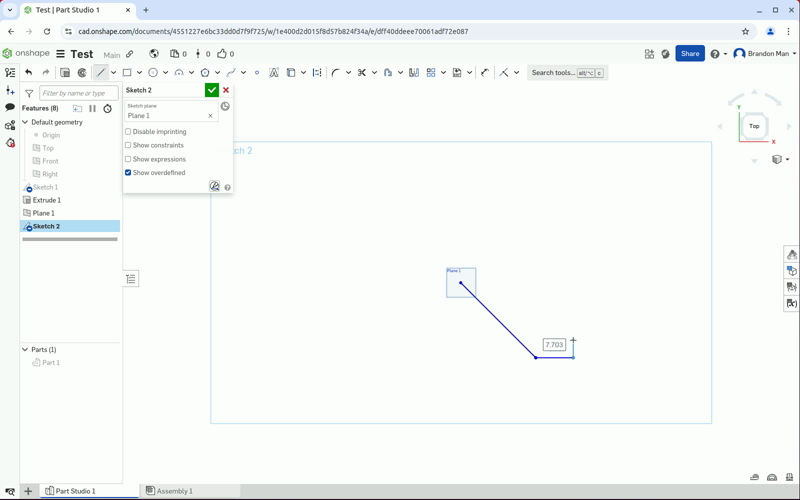
key_up(shift)
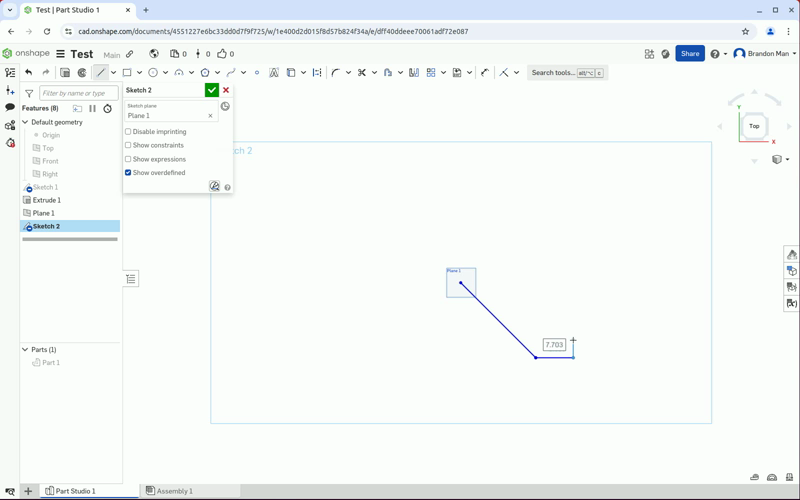
key_down(shift)
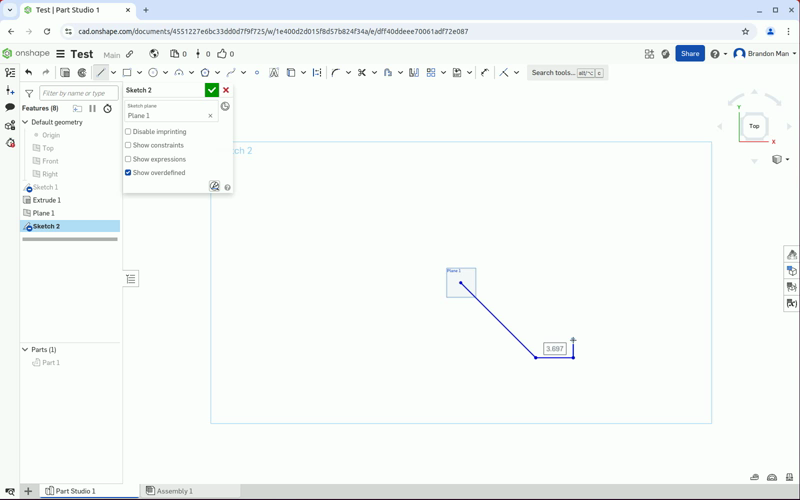
mouse_move(517, 282)
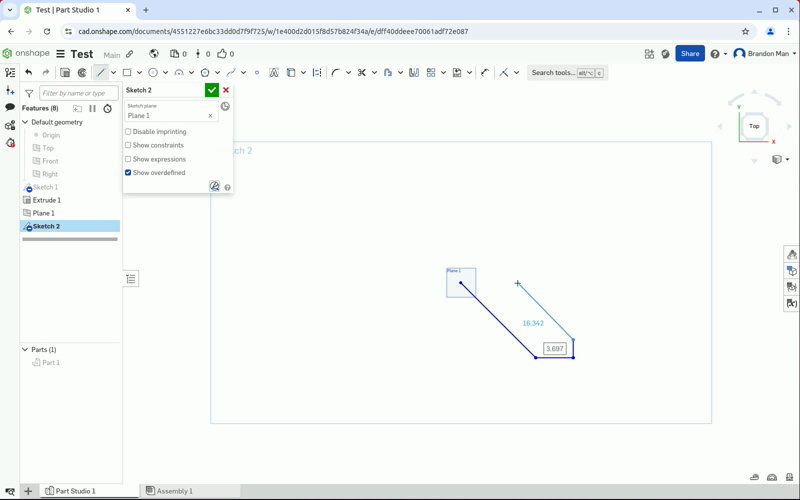
click(517, 282)
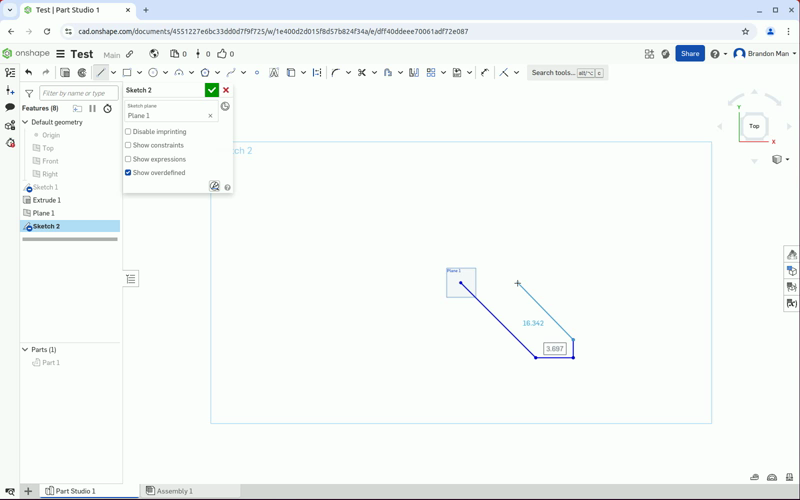
key_up(shift)
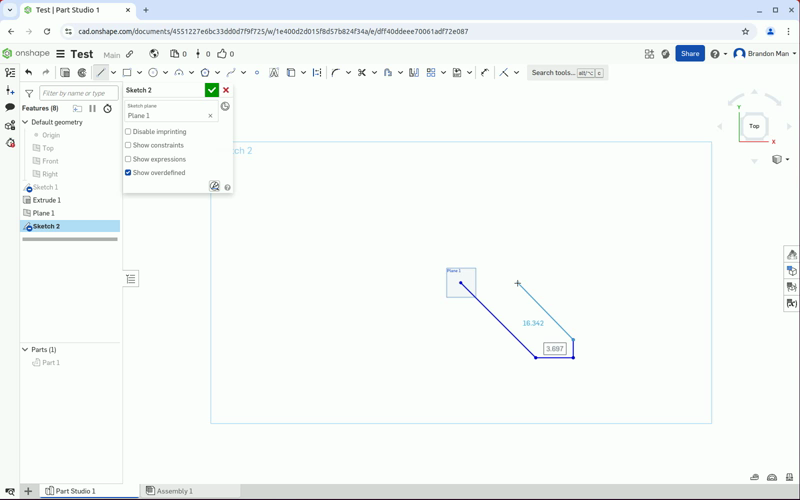
mouse_move(547, 282)
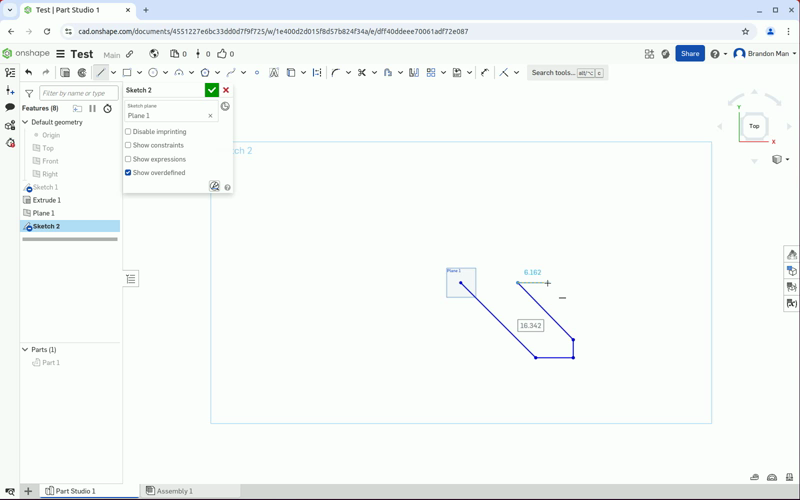
key_down(shift)
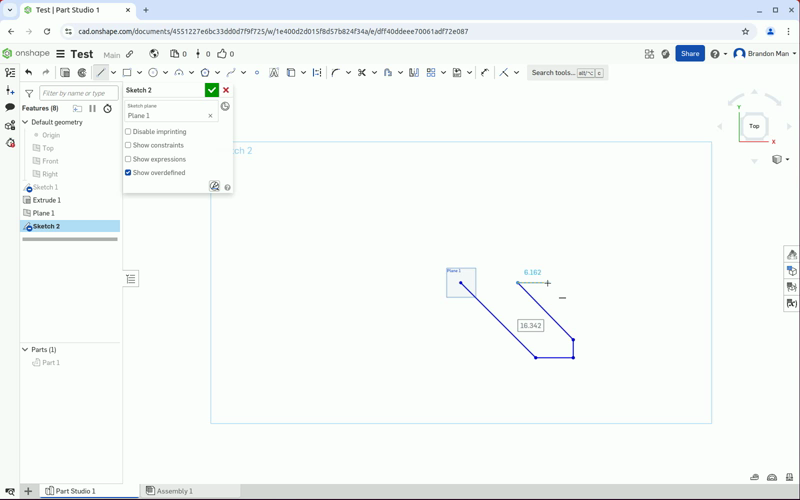
mouse_move(460, 282)
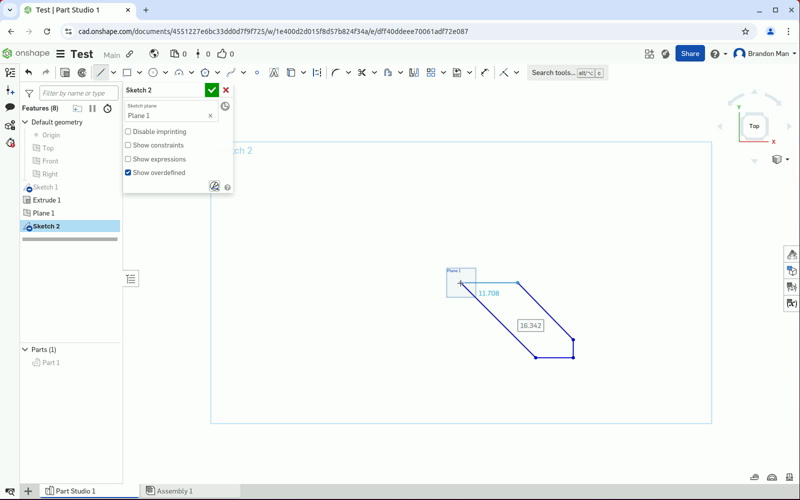
key_up(shift)
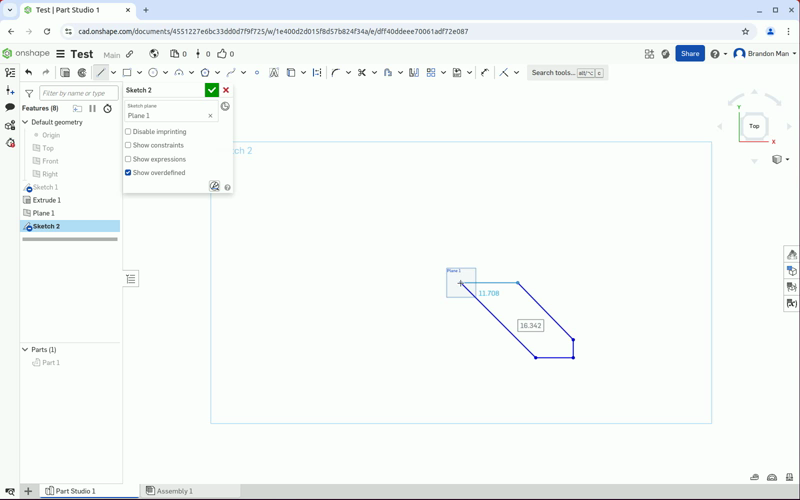
click(460, 282)
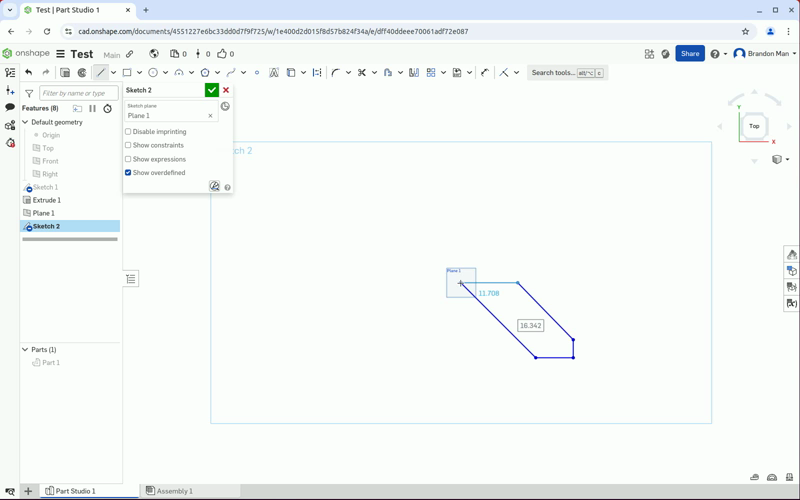
key(esc)
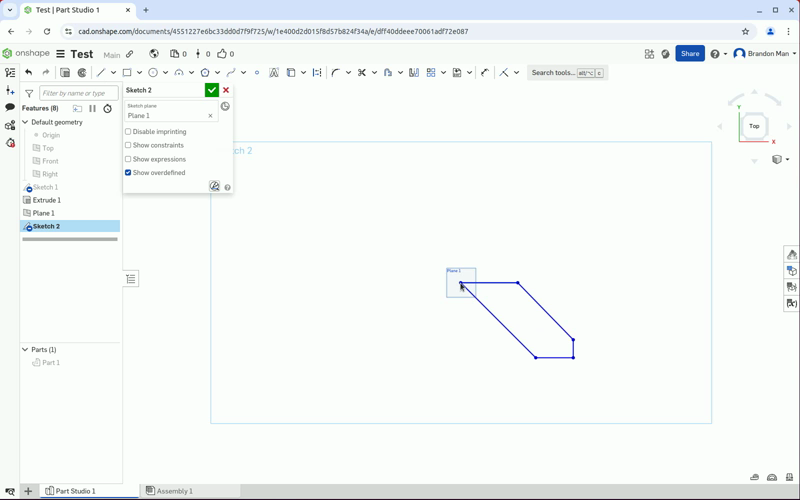
mouse_move(527, 307)
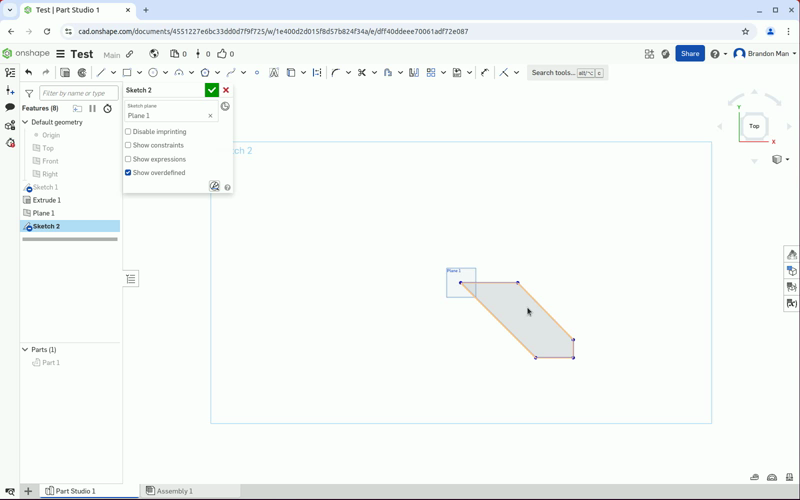
click(527, 307)
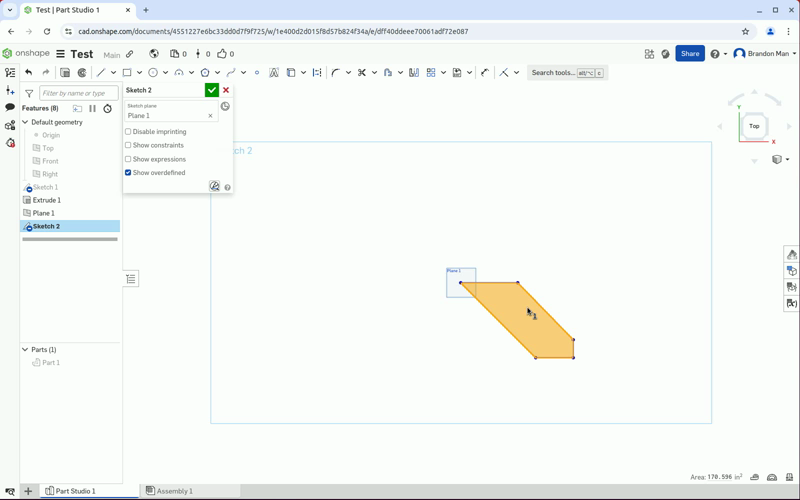
mouse_move(73, 352)
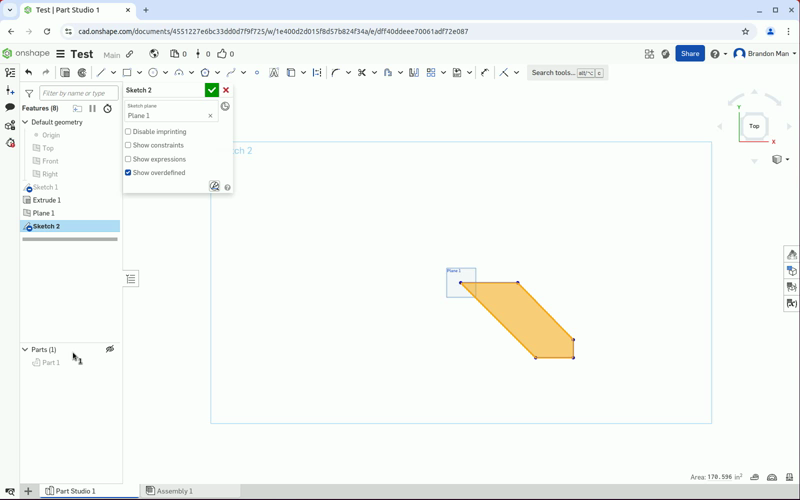
key(shift+y)
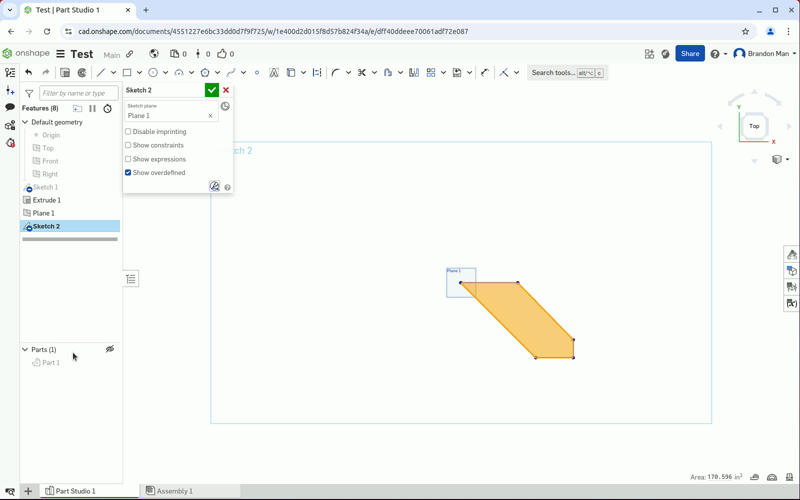
key(shift+e)
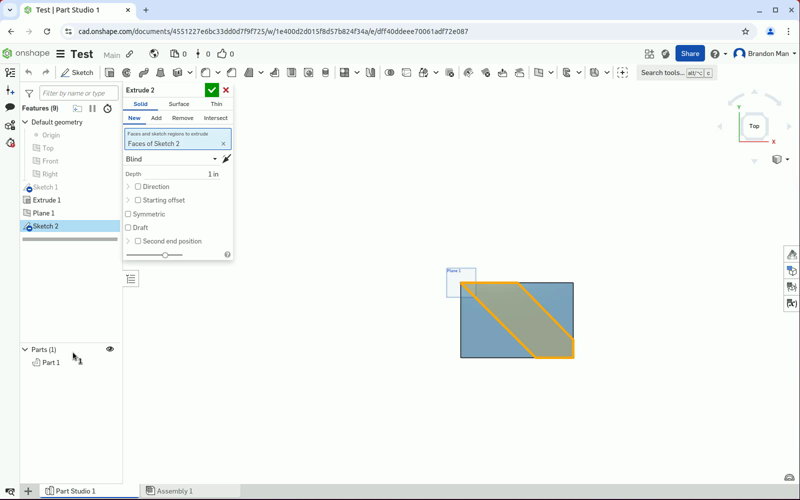
mouse_move(143, 106)
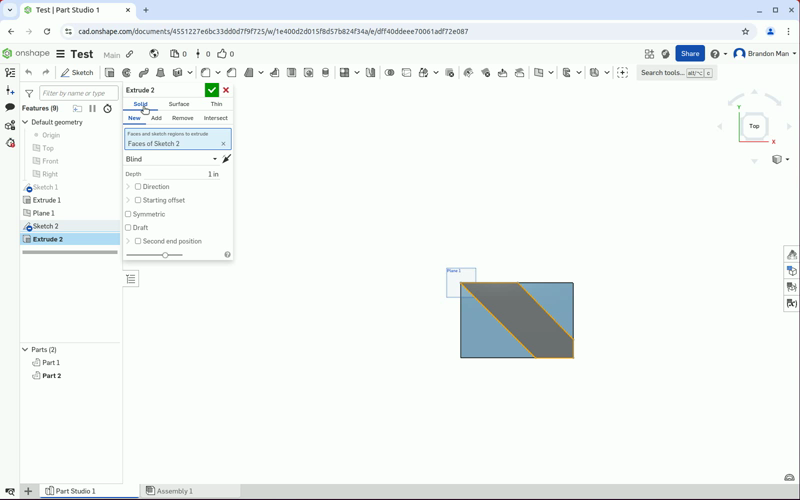
click(143, 106)
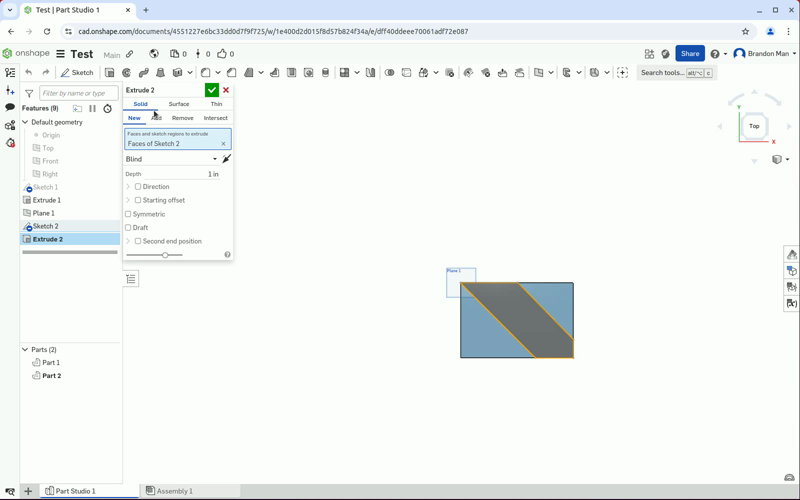
mouse_move(186, 120)
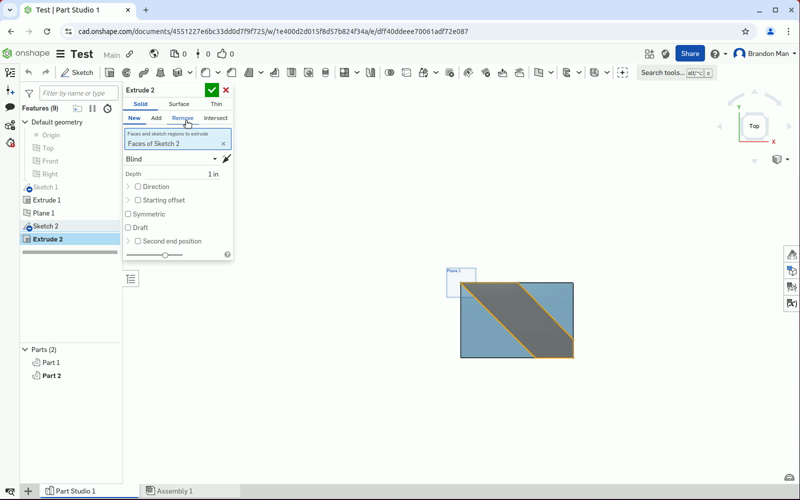
click(186, 120)
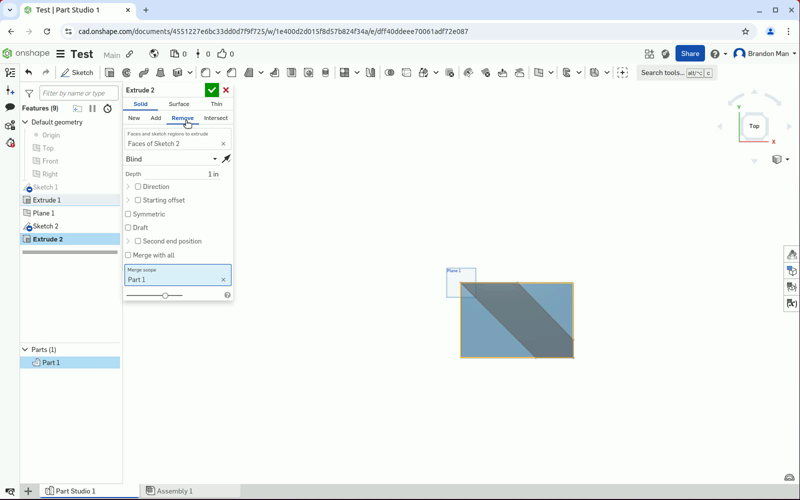
key(tab, 4)
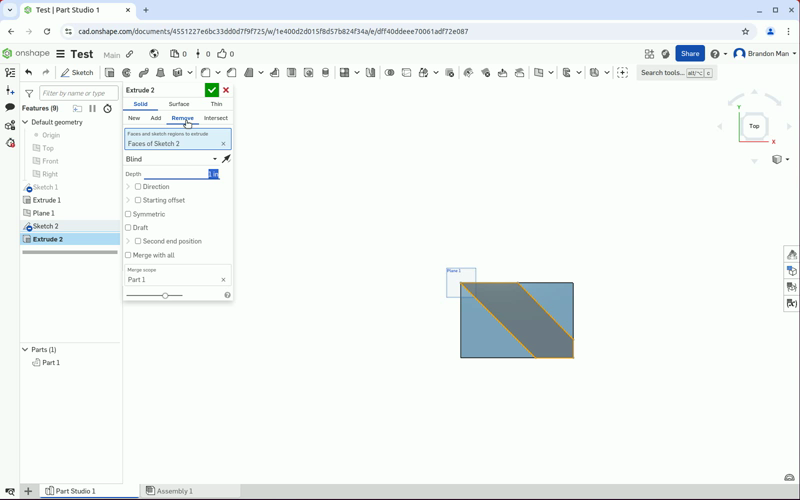
text(7.703)
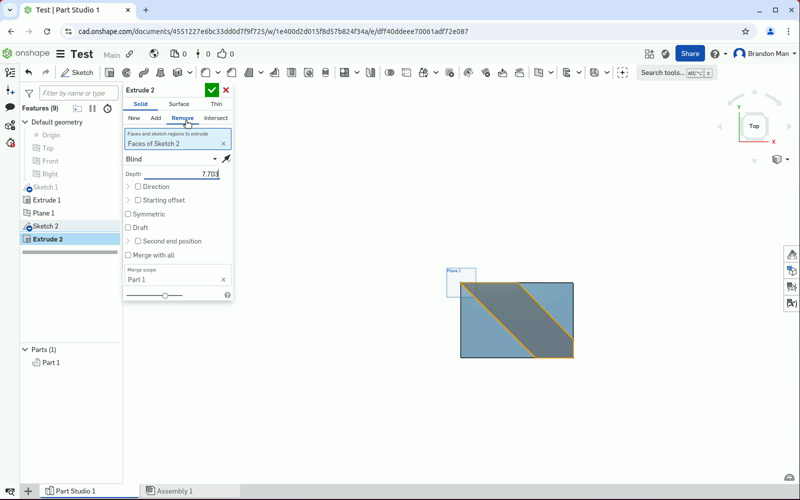
key(tab, 6)
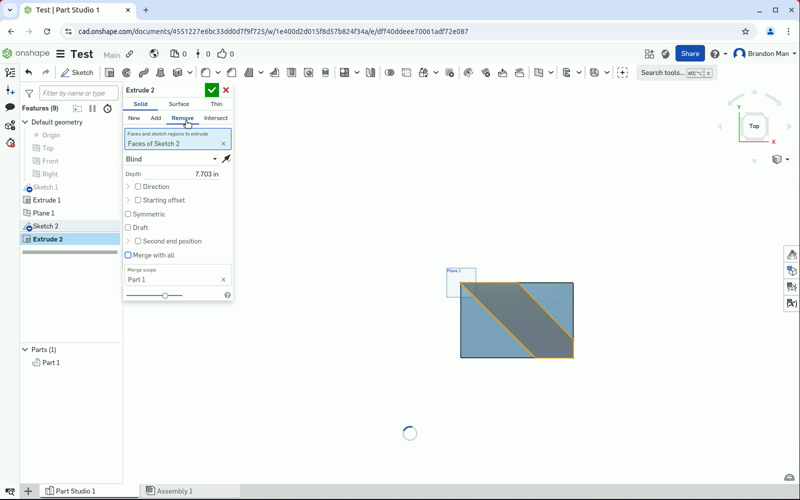
key(space)
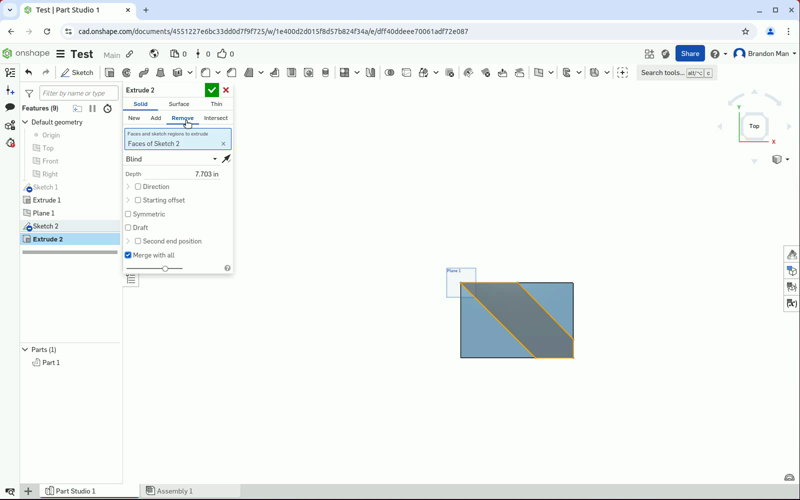
key(enter)
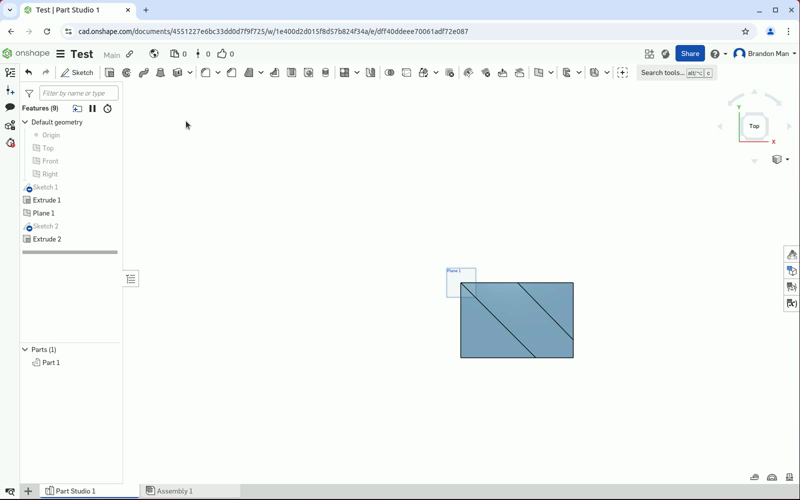
key(shift+h)
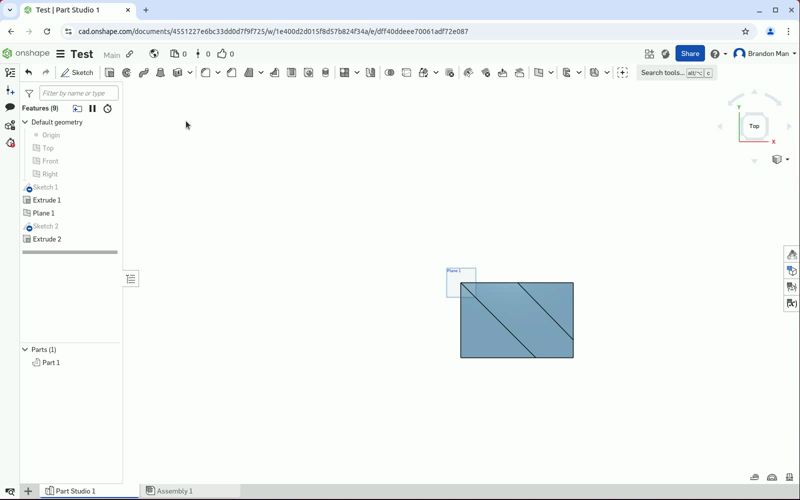
key(shift+h)
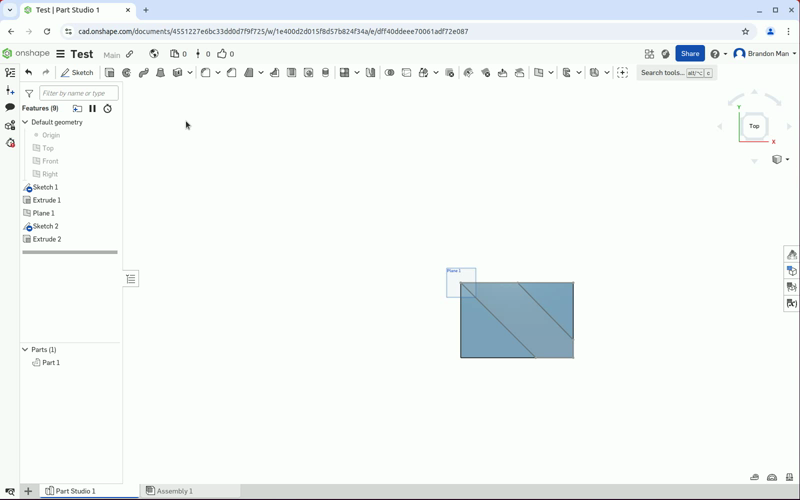
key(shift+7)
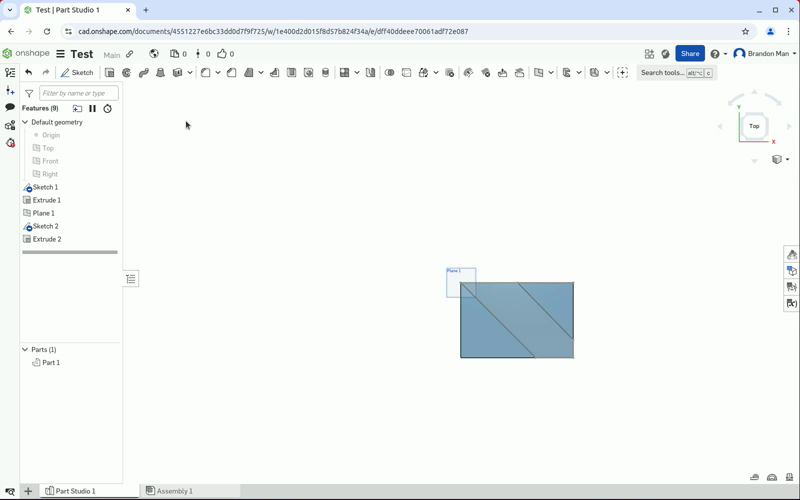
key(up, 3)
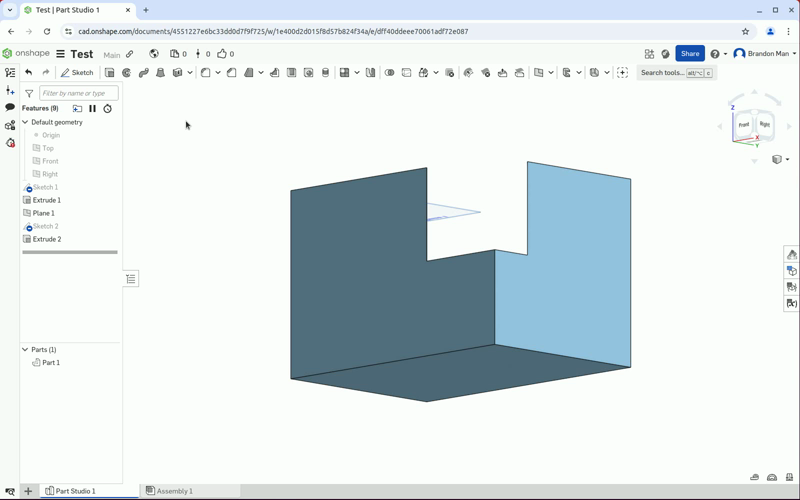
key(left, 3)
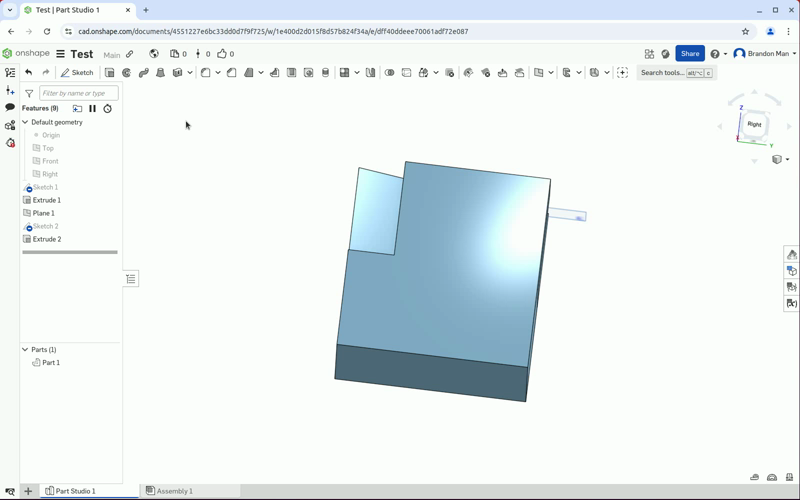
key(right, 3)
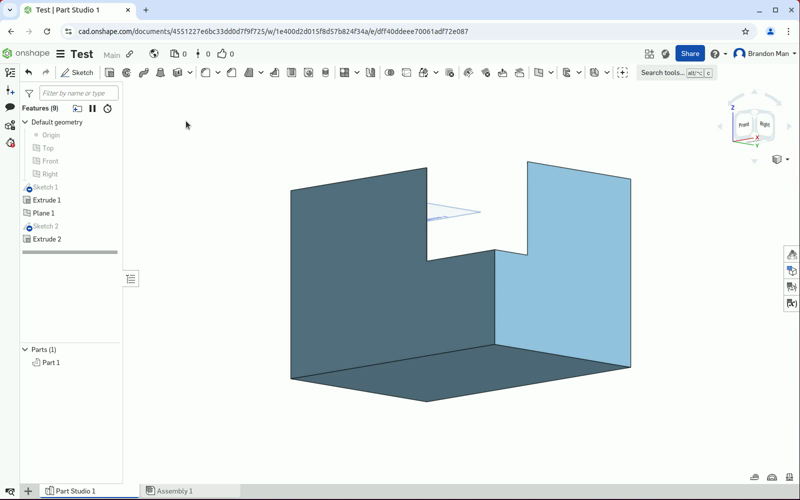
key(down, 3)
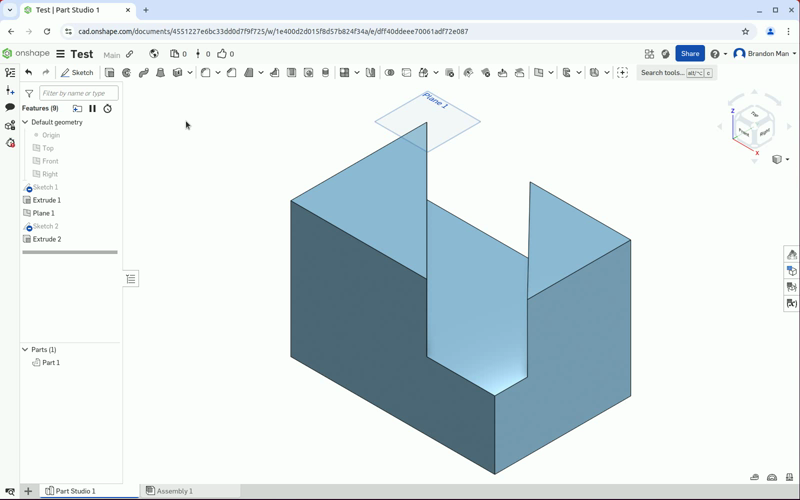
mouse_move(73, 189)
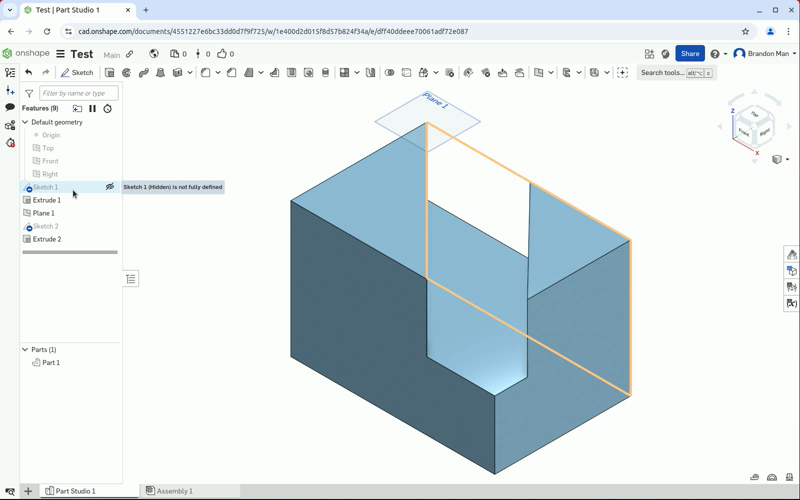
click(73, 189)